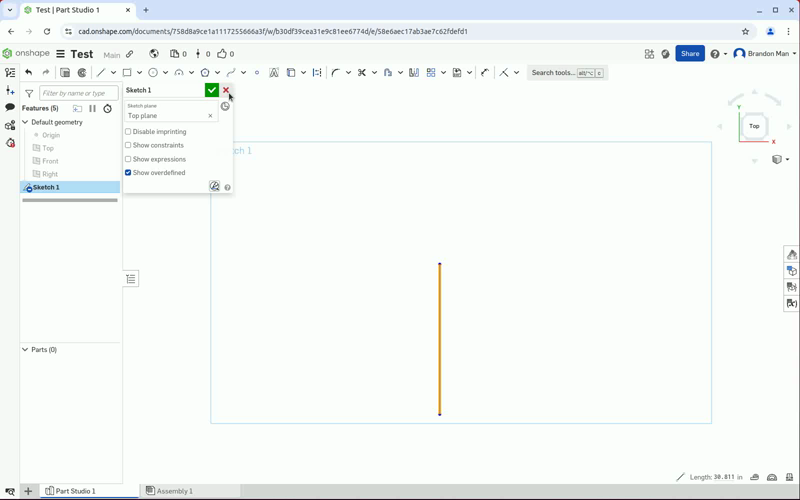
key(shift+h)
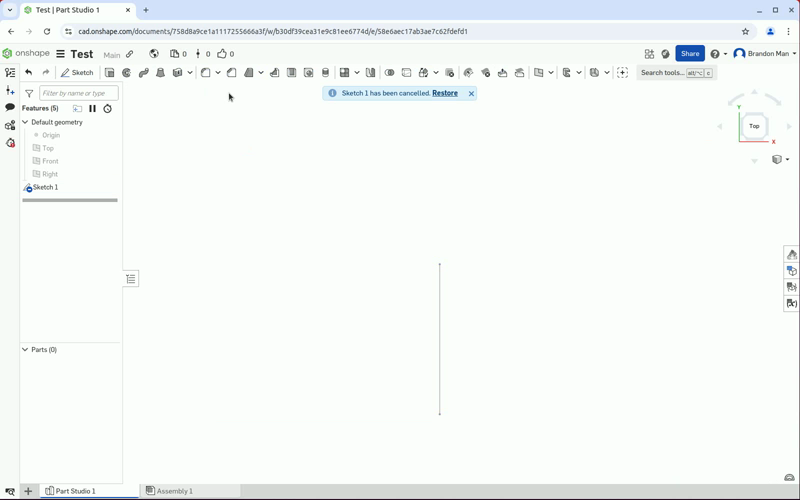
key(shift+s)
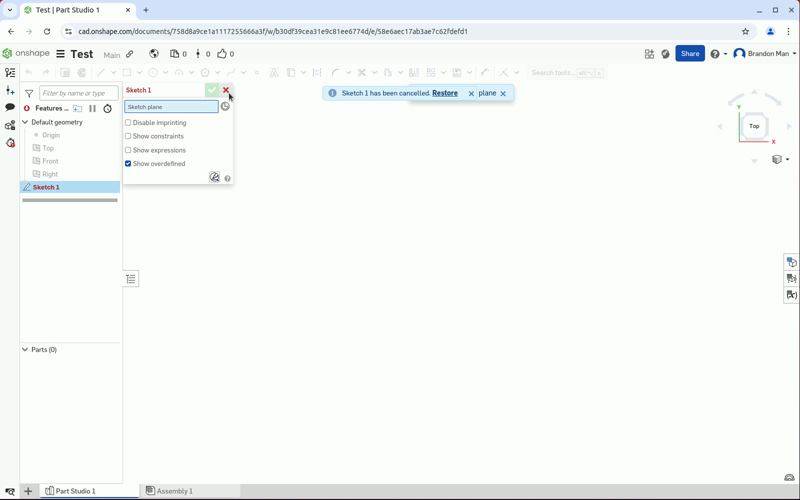
mouse_move(73, 150)
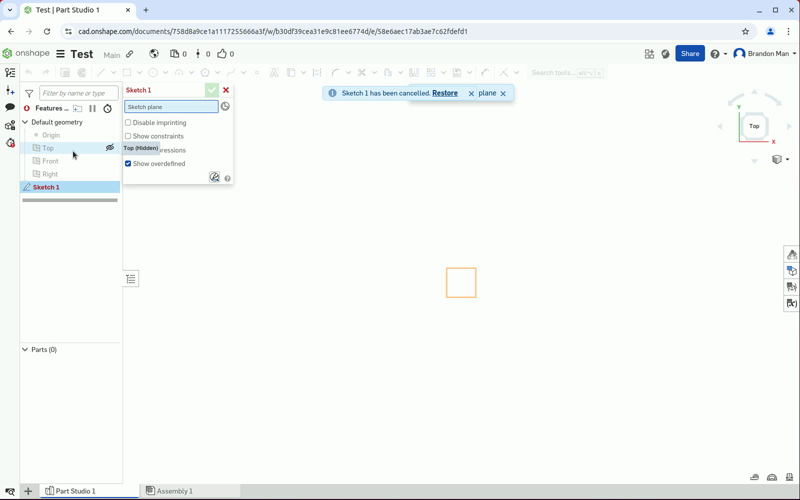
click(73, 150)
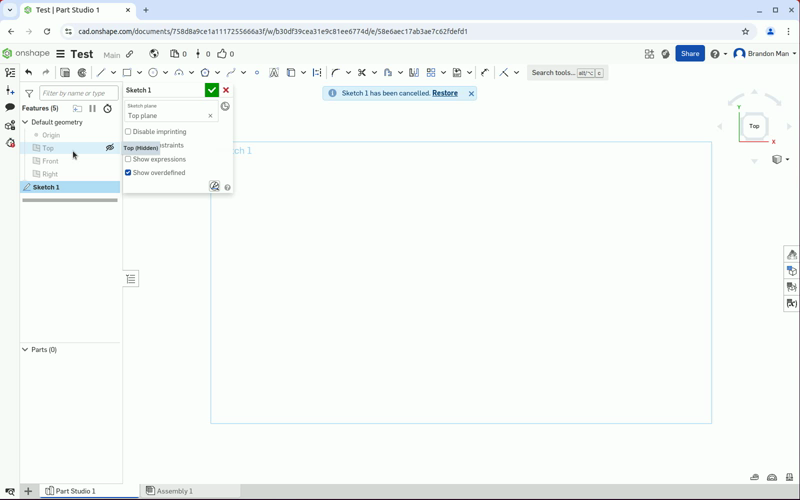
mouse_move(73, 352)
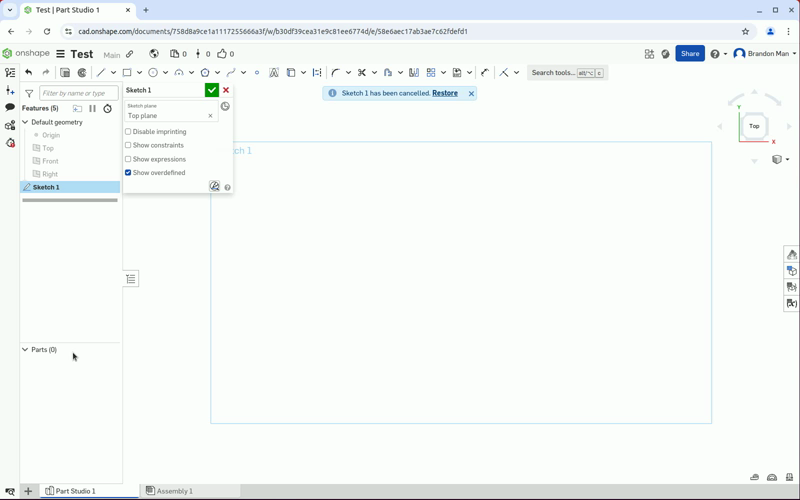
key(y)
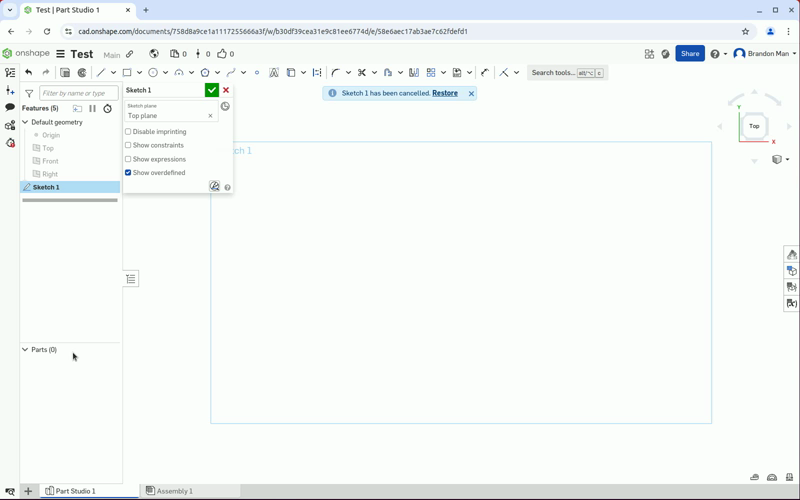
key(l)
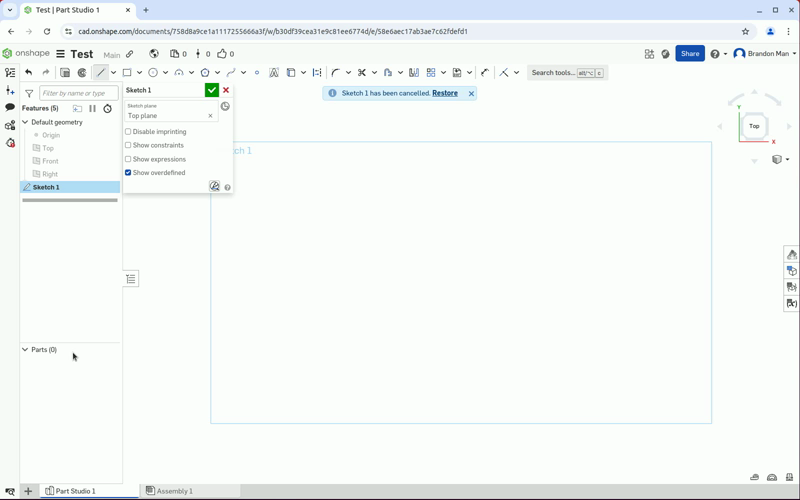
key_down(shift)
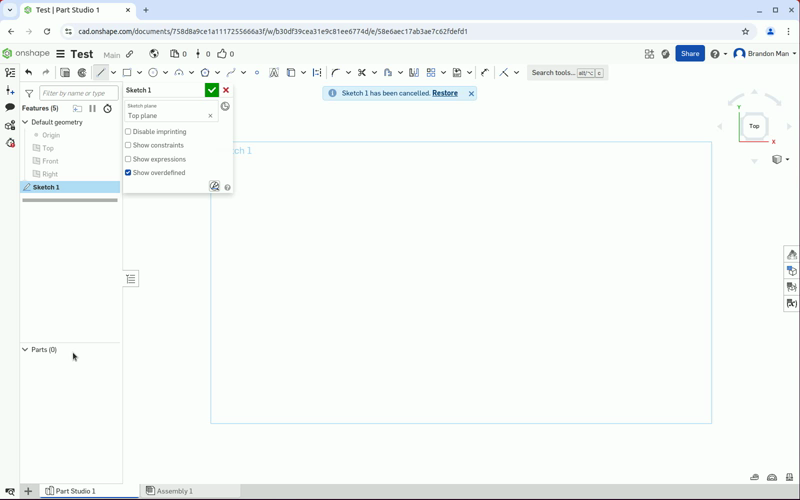
mouse_move(407, 342)
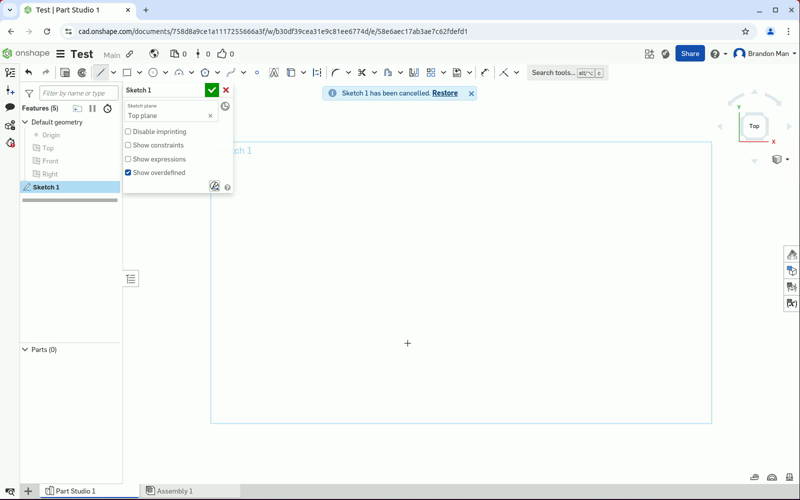
click(407, 342)
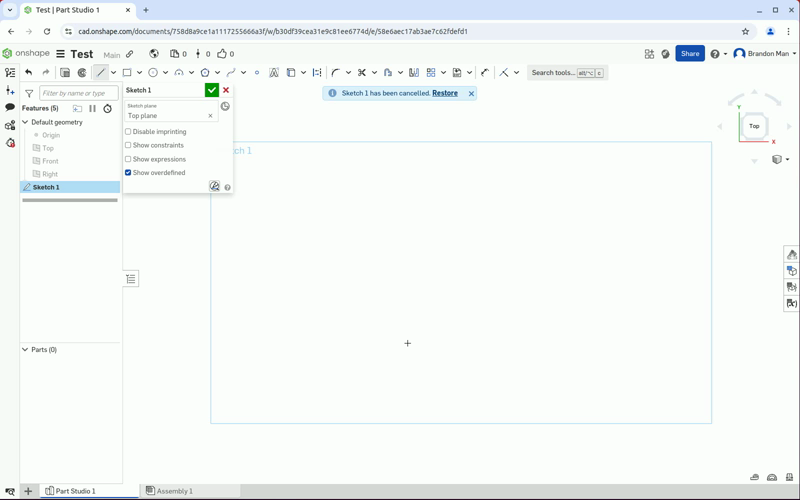
key_up(shift)
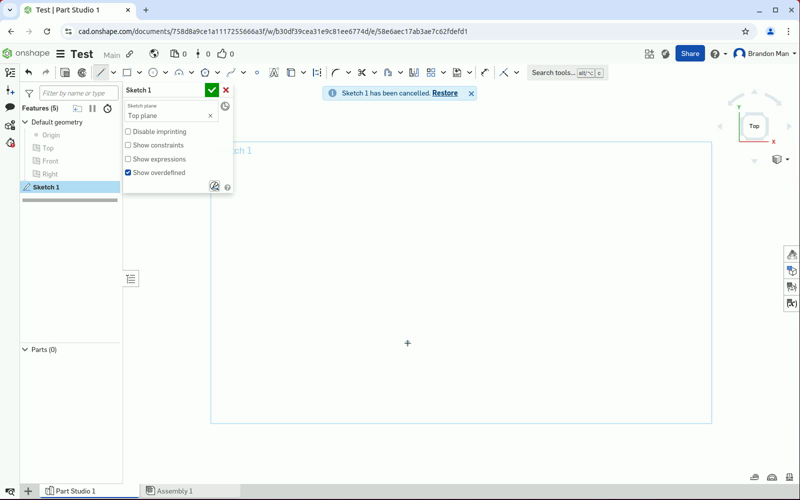
key_down(shift)
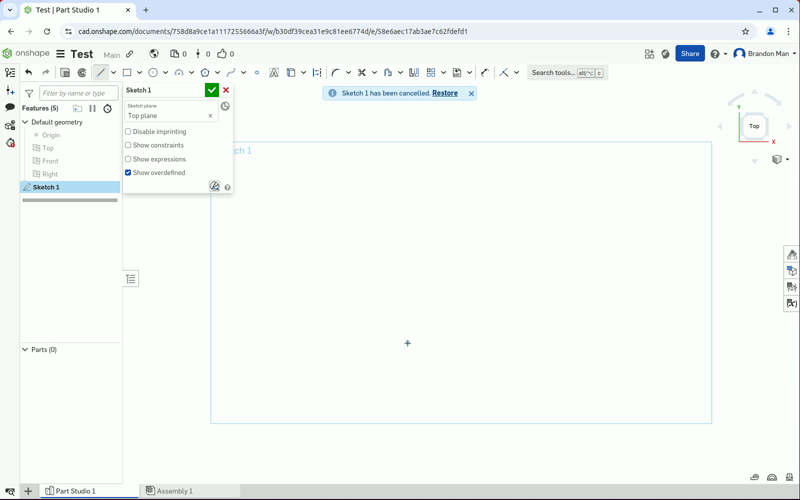
mouse_move(513, 342)
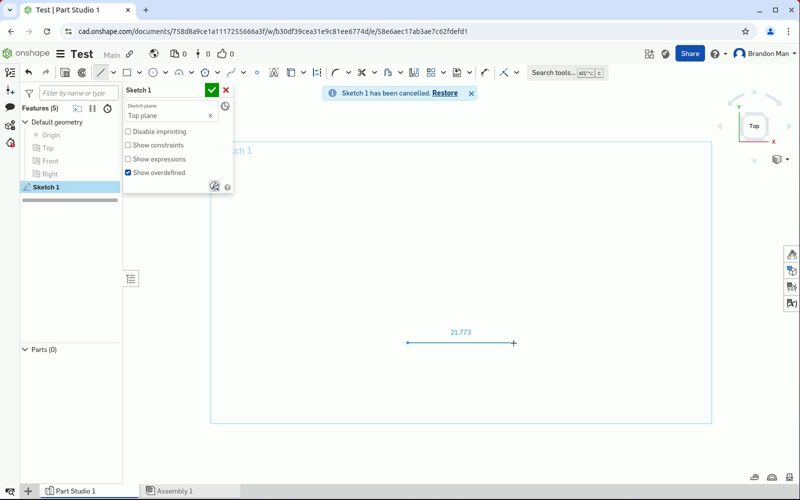
click(513, 342)
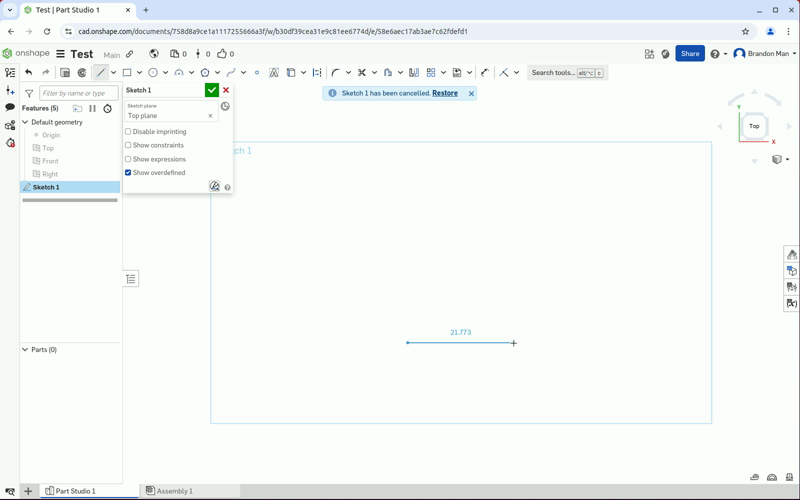
key_up(shift)
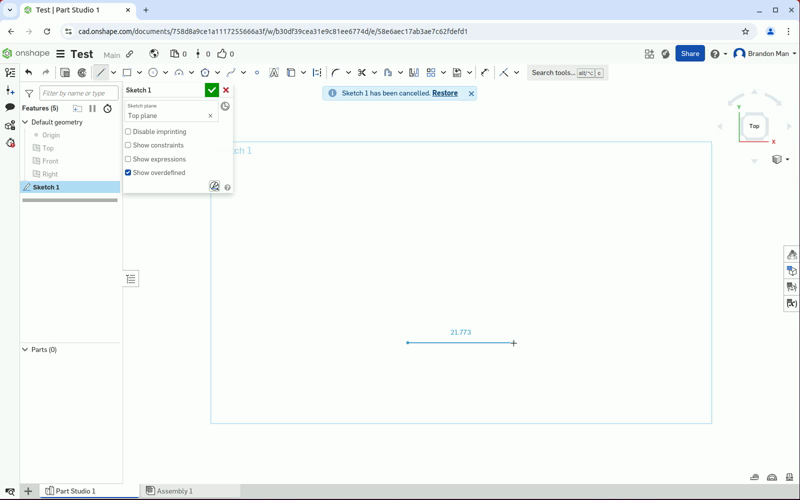
key_down(shift)
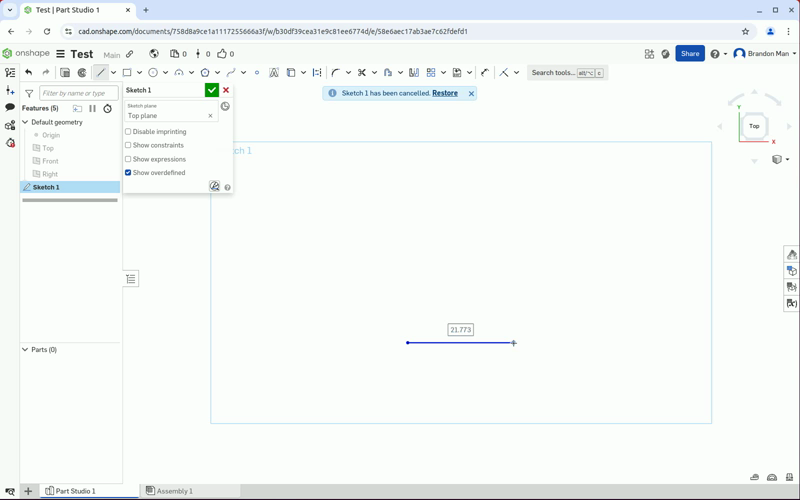
mouse_move(513, 223)
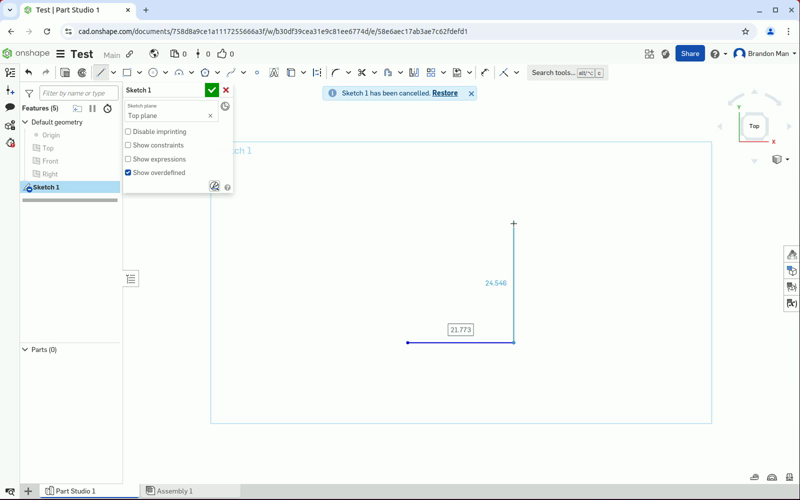
click(513, 223)
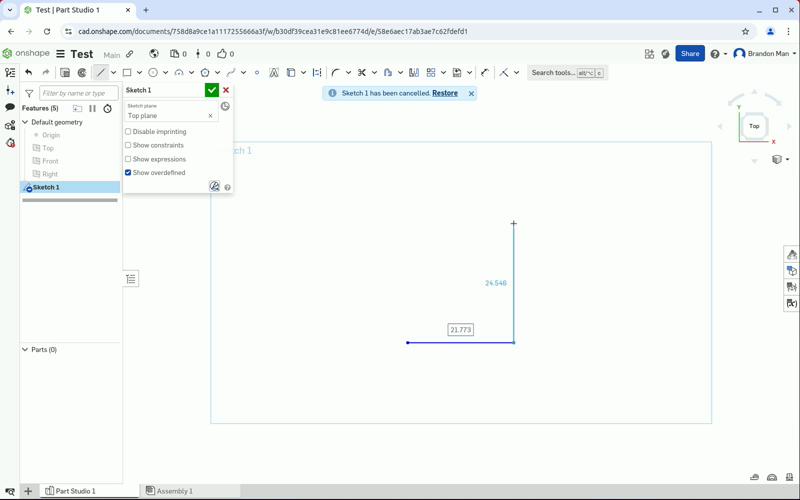
key_up(shift)
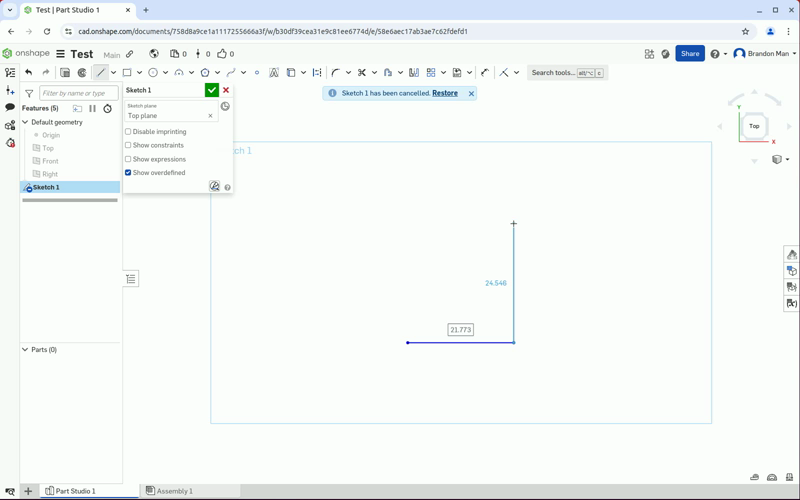
key_down(shift)
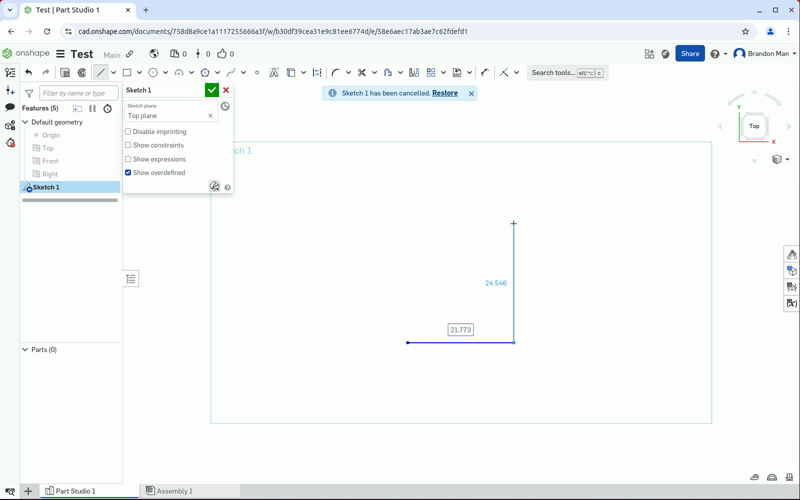
mouse_move(407, 223)
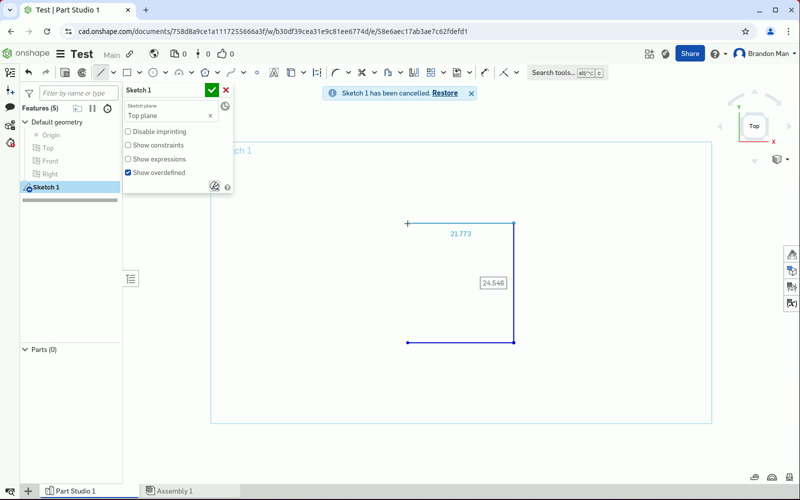
click(407, 223)
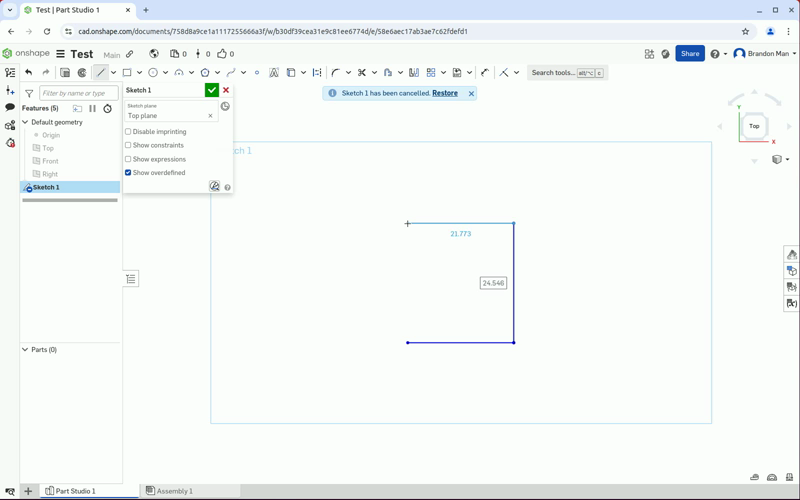
key_up(shift)
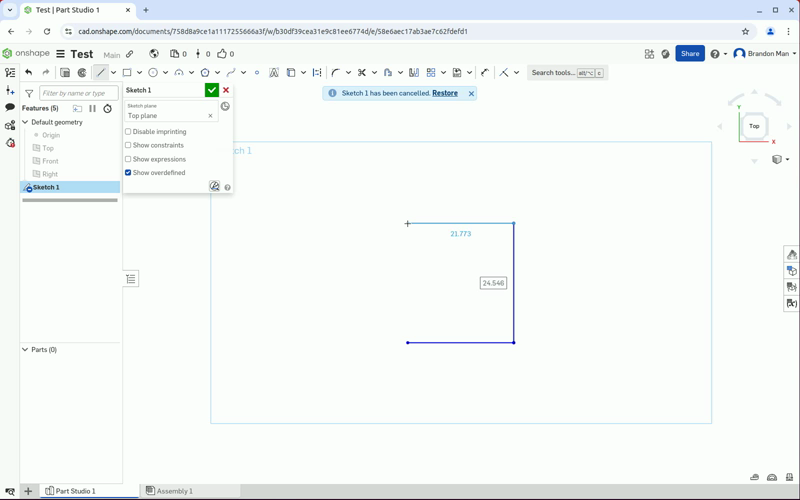
key_down(shift)
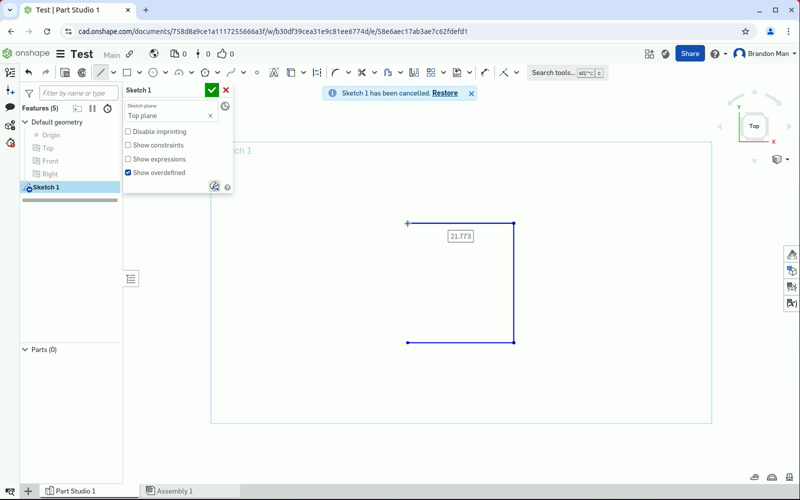
mouse_move(407, 342)
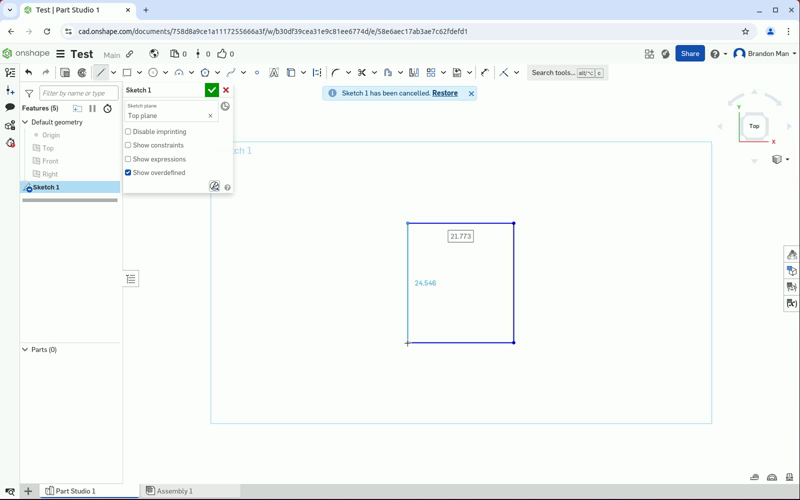
key_up(shift)
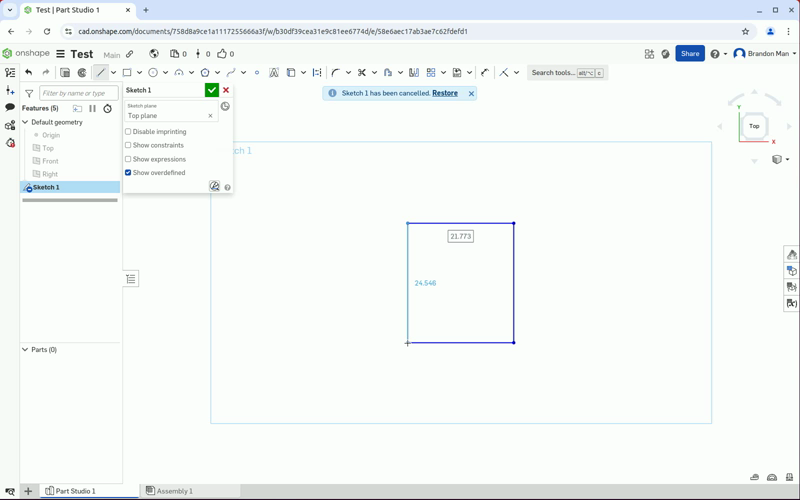
click(407, 342)
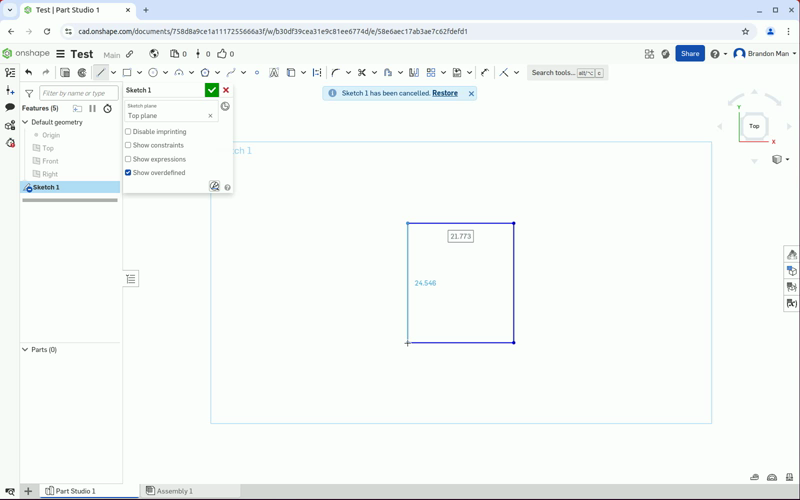
key(esc)
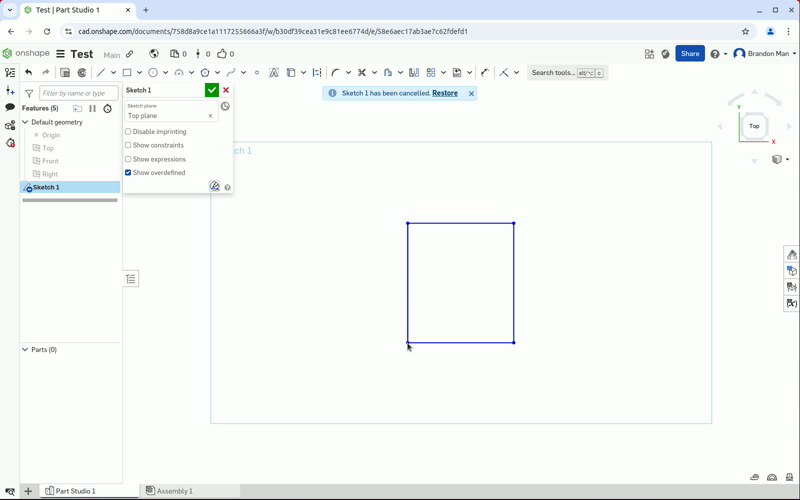
mouse_move(469, 245)
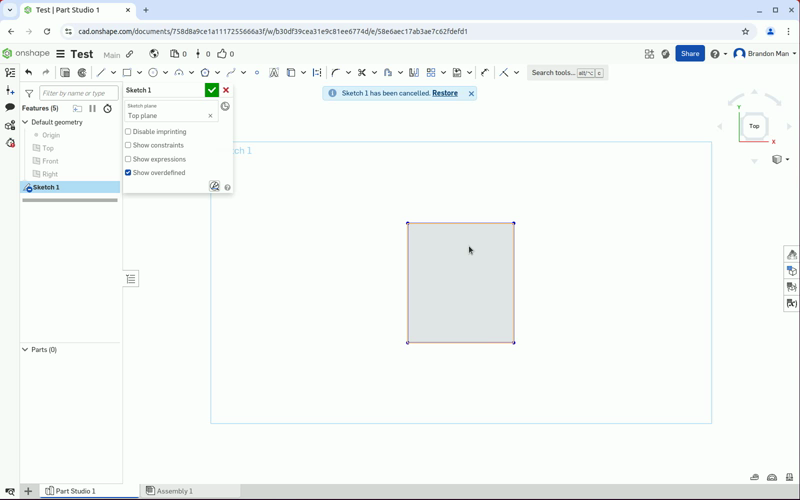
click(469, 245)
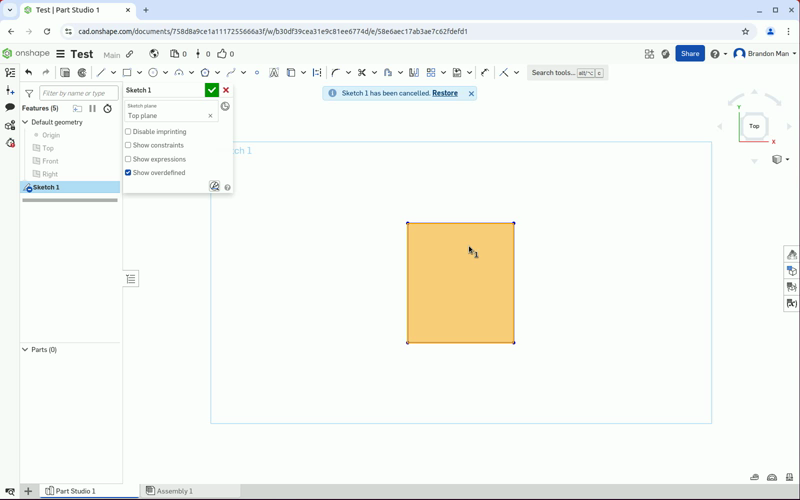
mouse_move(73, 352)
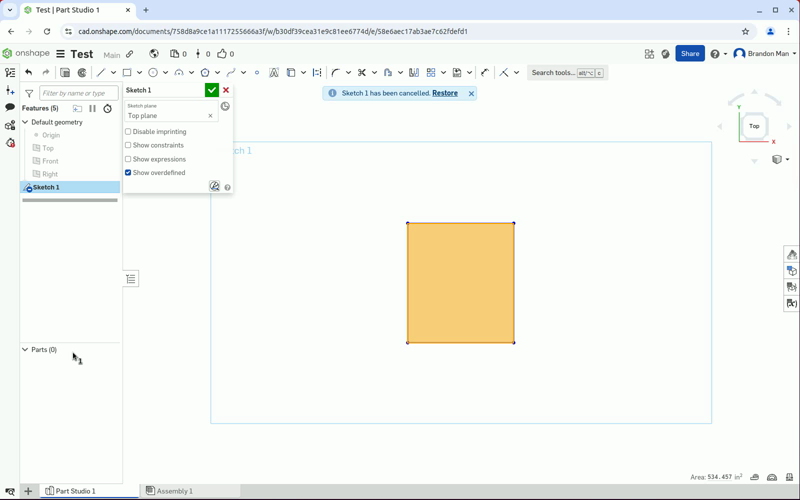
key(shift+y)
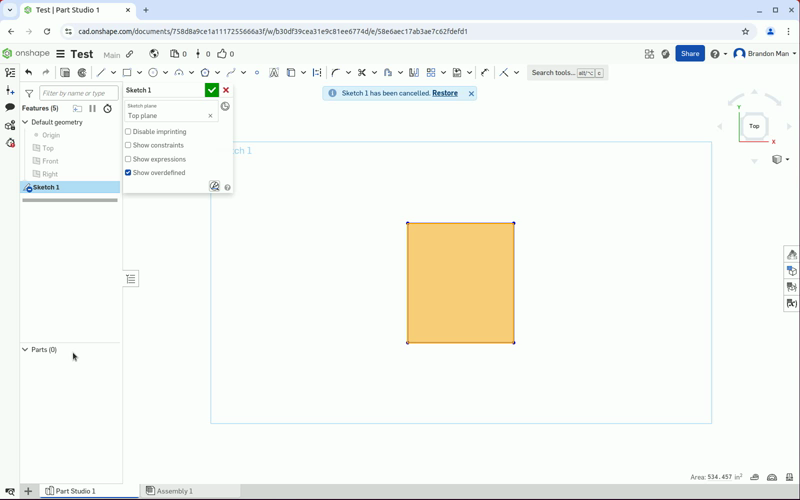
key(shift+e)
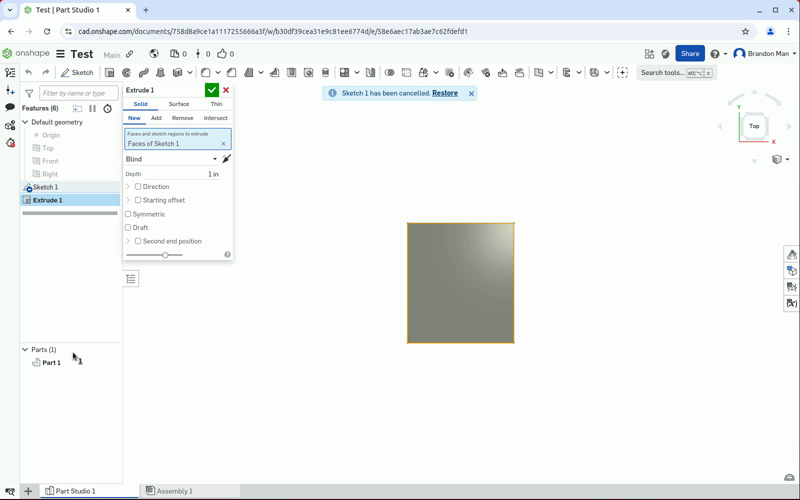
mouse_move(143, 106)
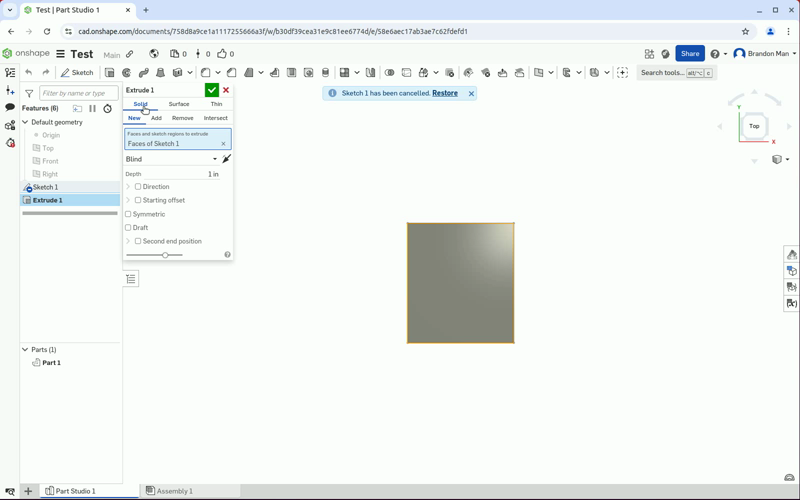
click(143, 106)
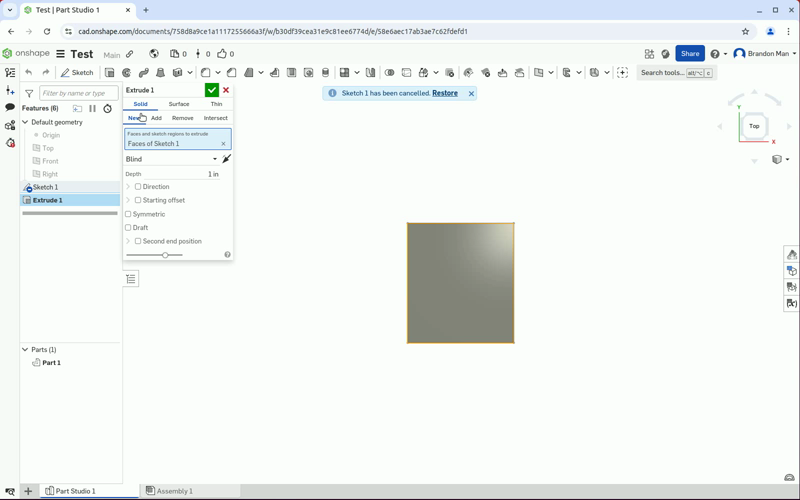
mouse_move(137, 120)
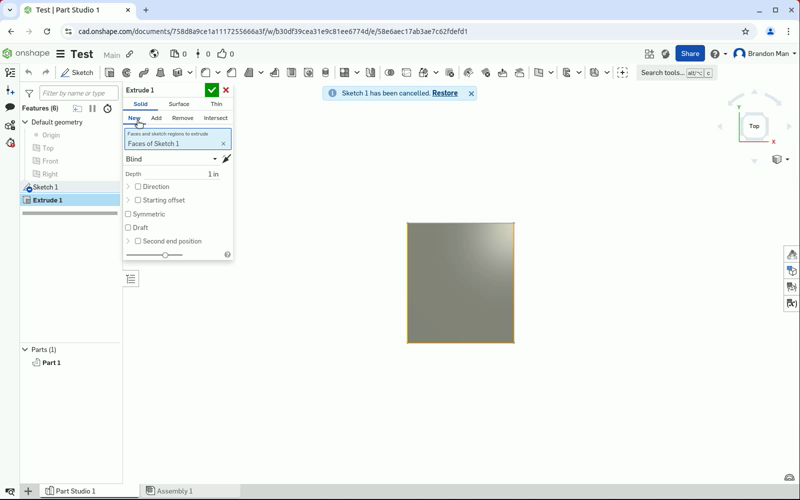
click(137, 120)
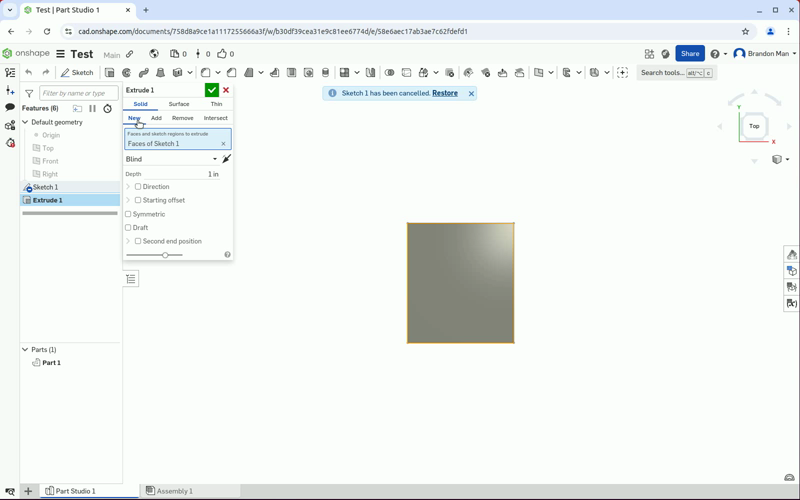
key(tab, 4)
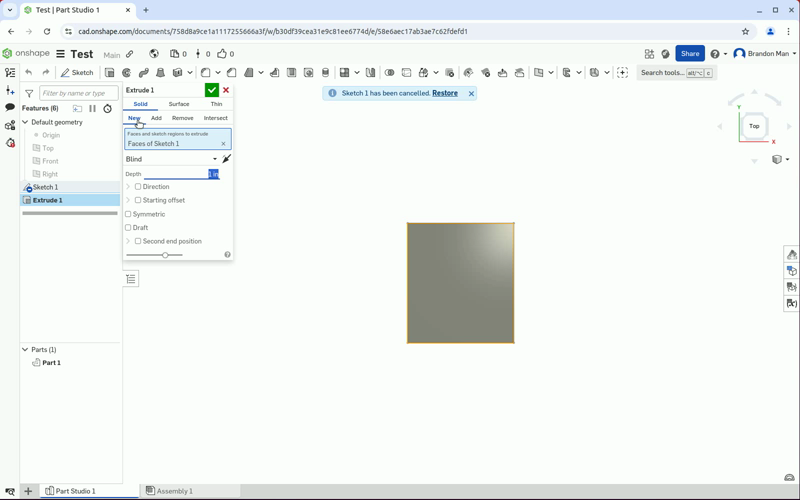
text(23.108)
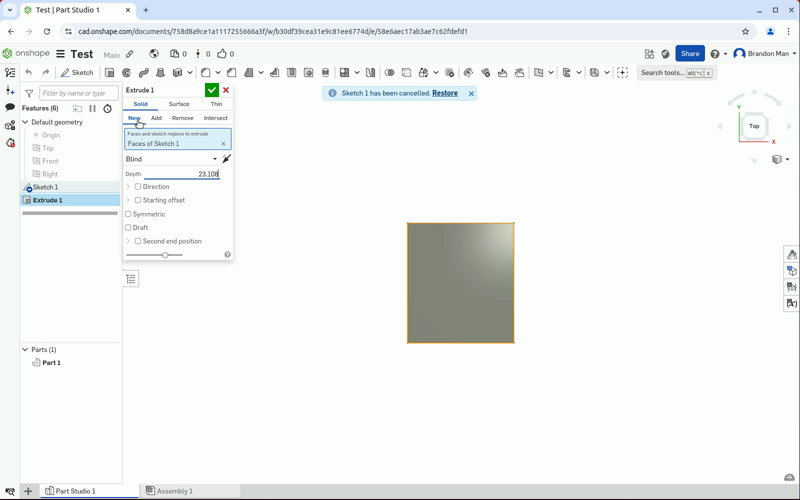
key(enter)
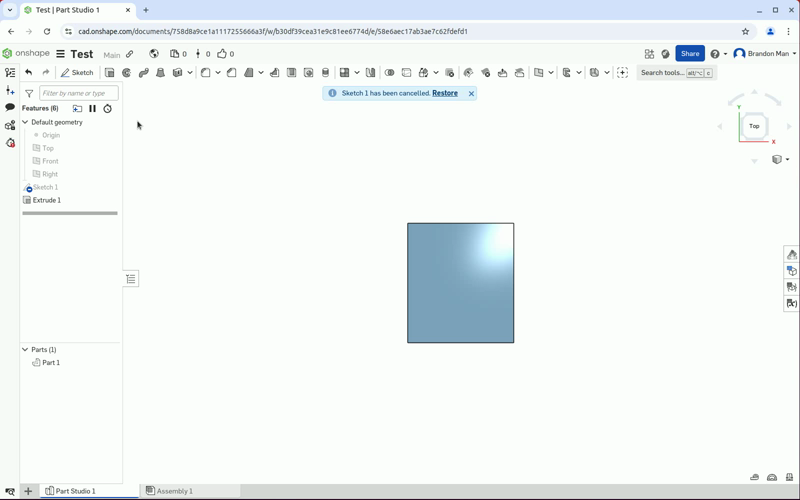
key(shift+h)
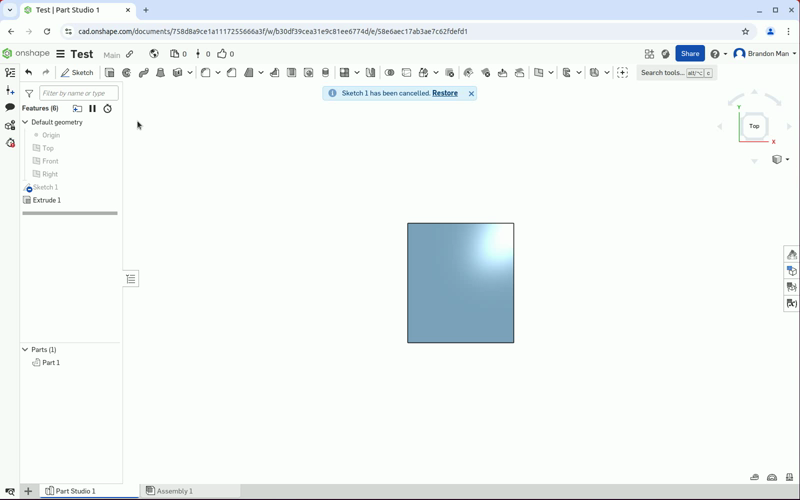
key(shift+h)
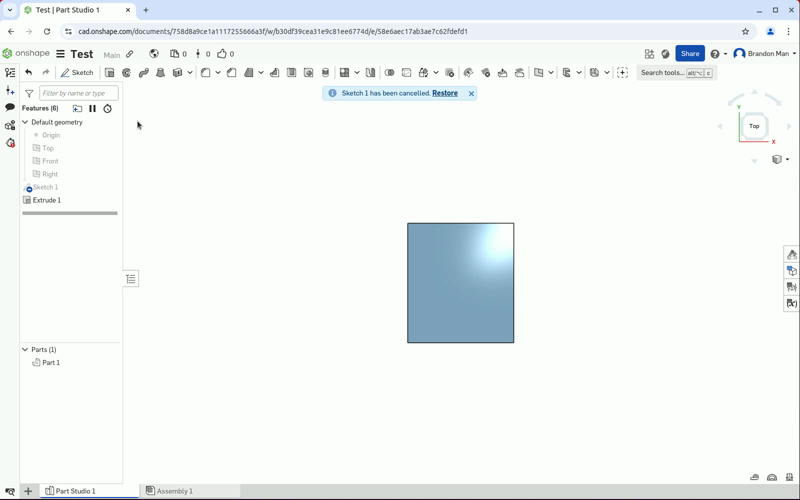
mouse_move(73, 189)
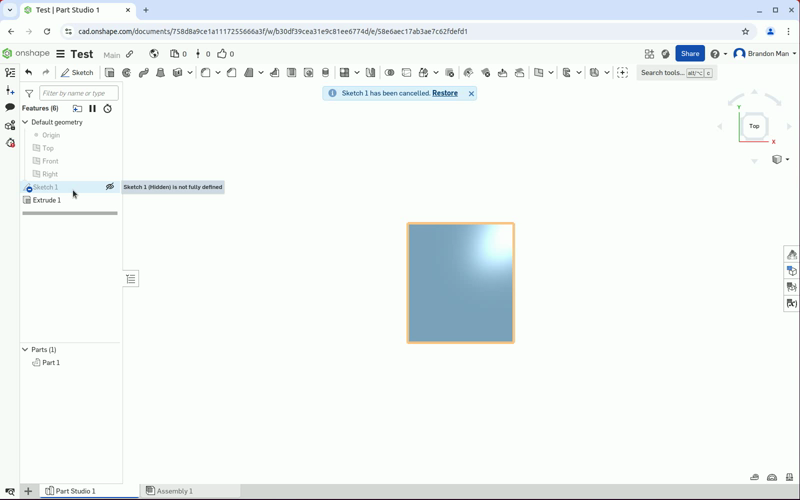
click(73, 189)
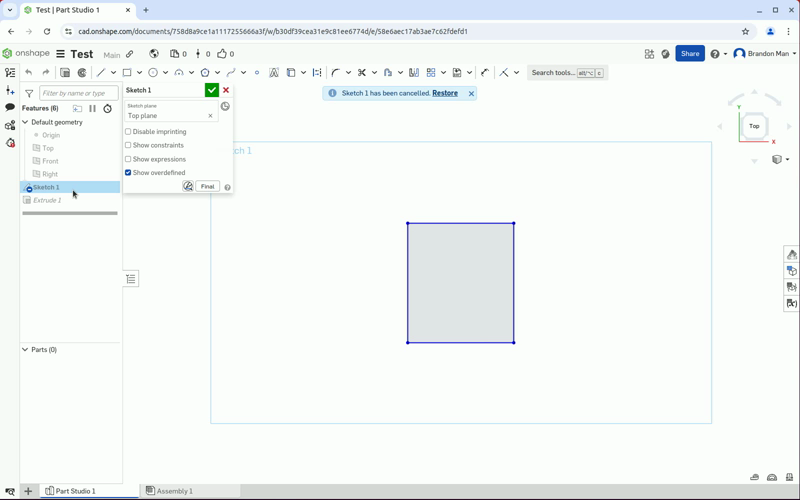
mouse_move(229, 92)
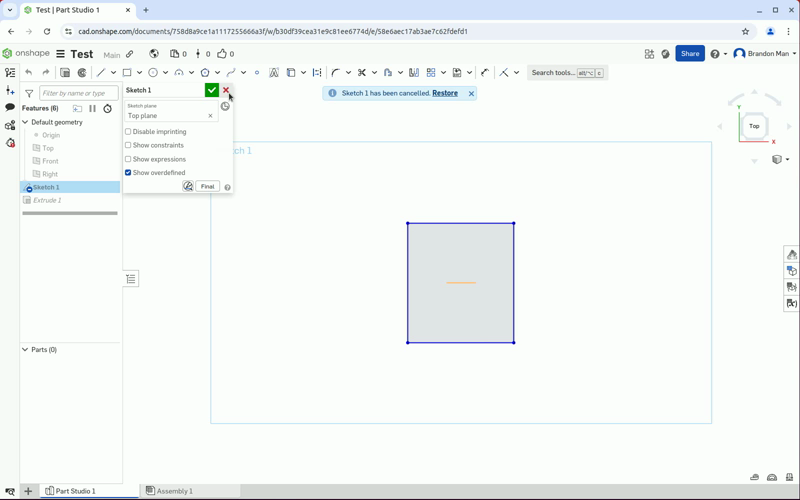
click(229, 92)
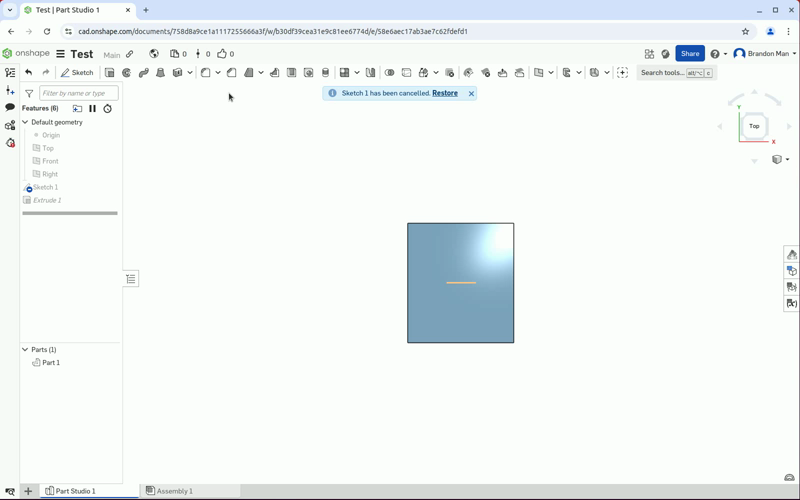
mouse_move(73, 352)
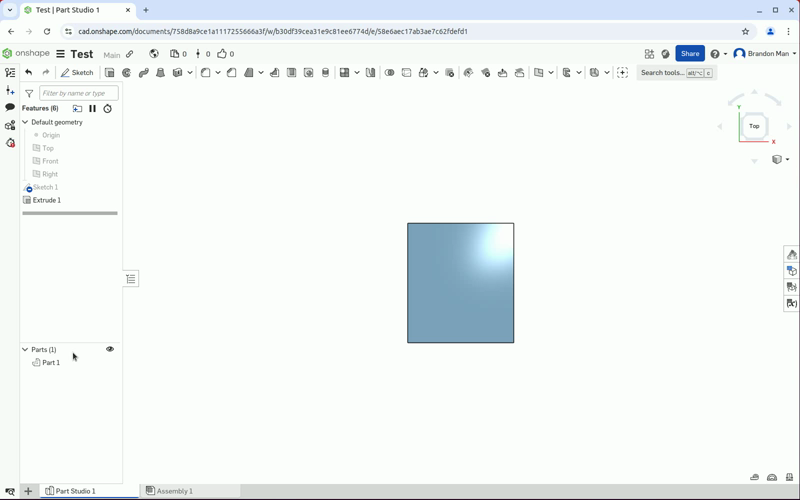
key(y)
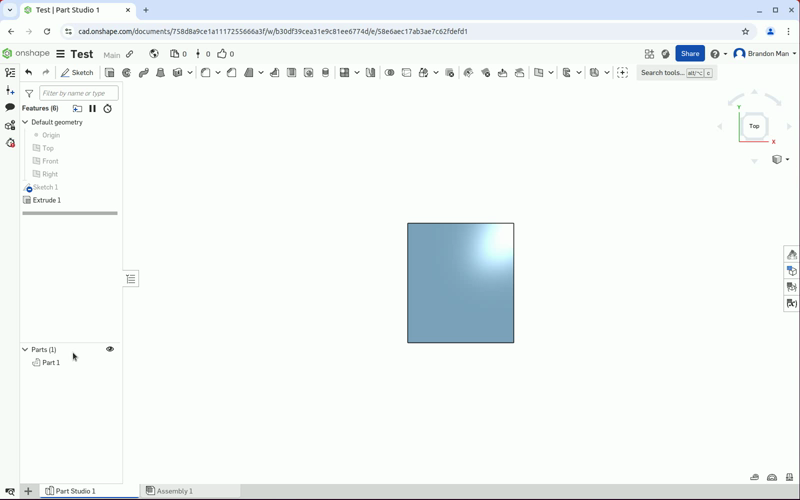
key(shift+p)
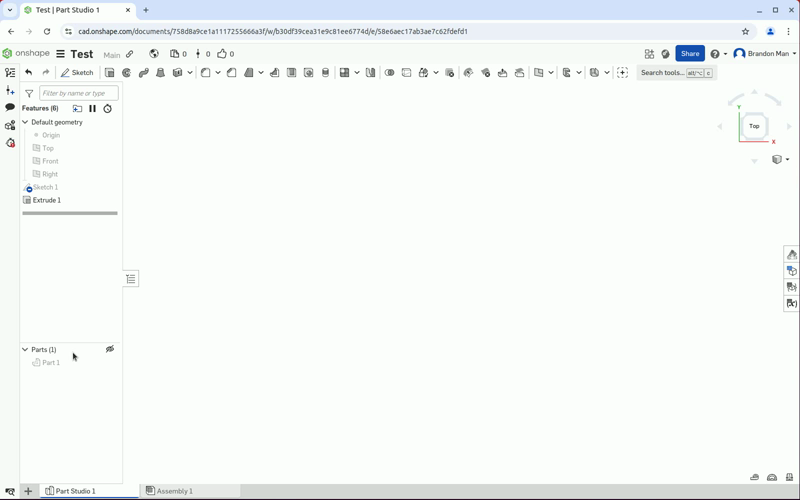
key(space)
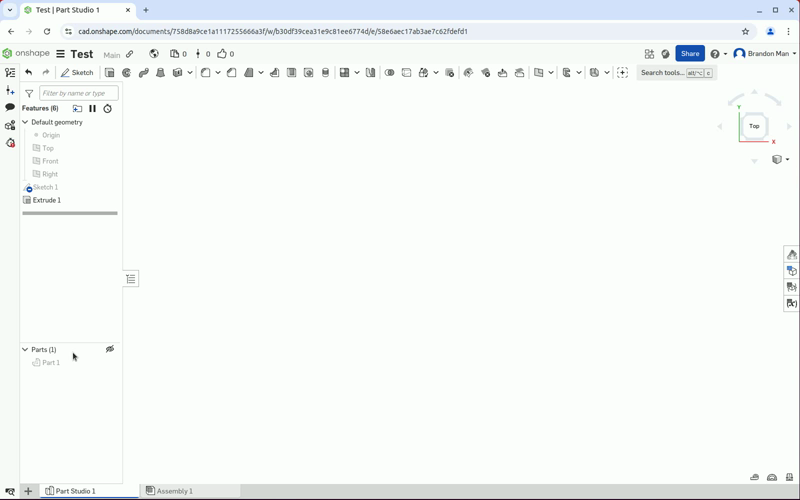
key_down(shift)
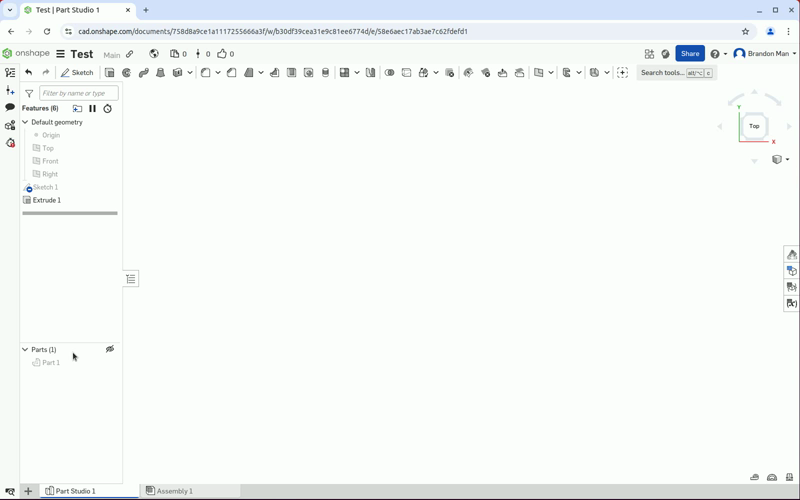
key(up)
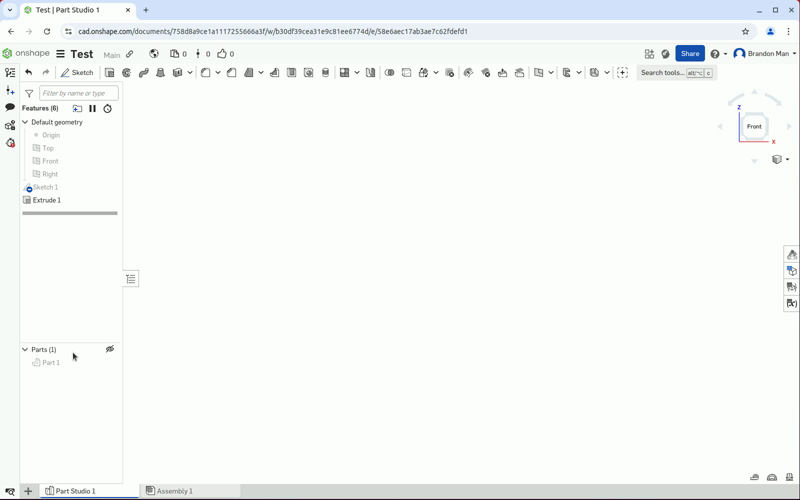
key_up(shift)
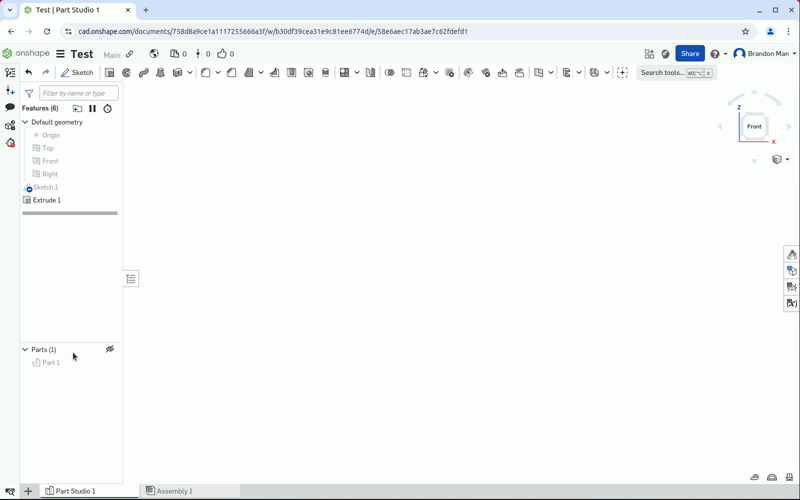
key(space)
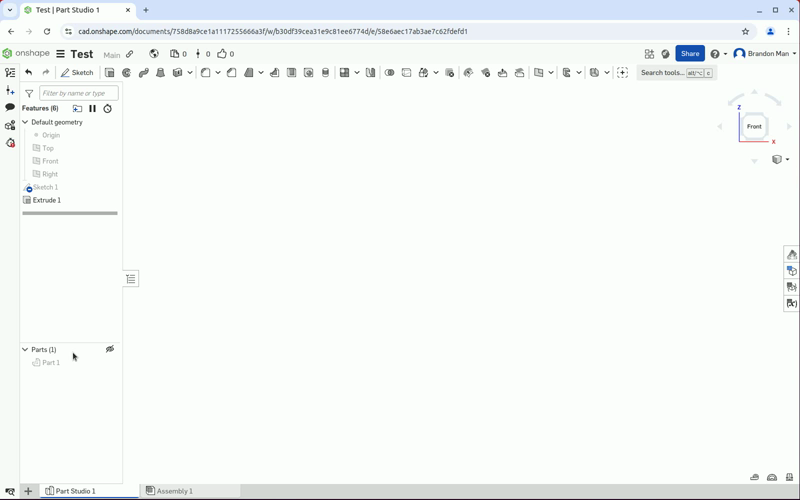
key_down(shift)
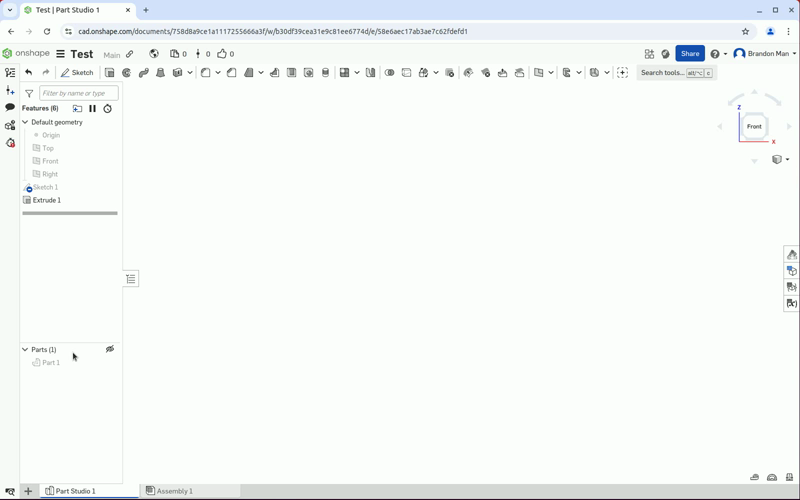
key(left)
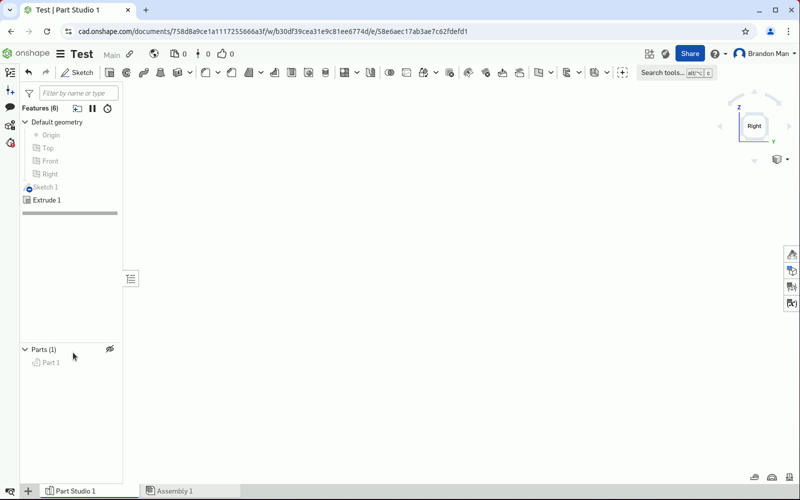
key_up(shift)
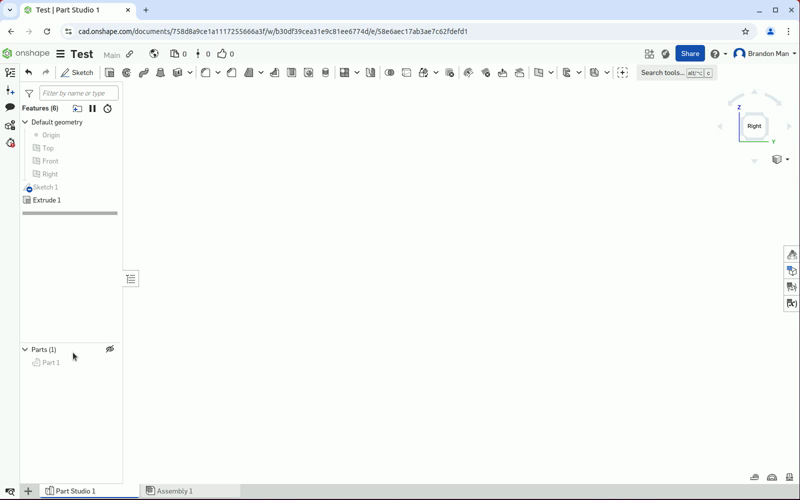
mouse_move(73, 352)
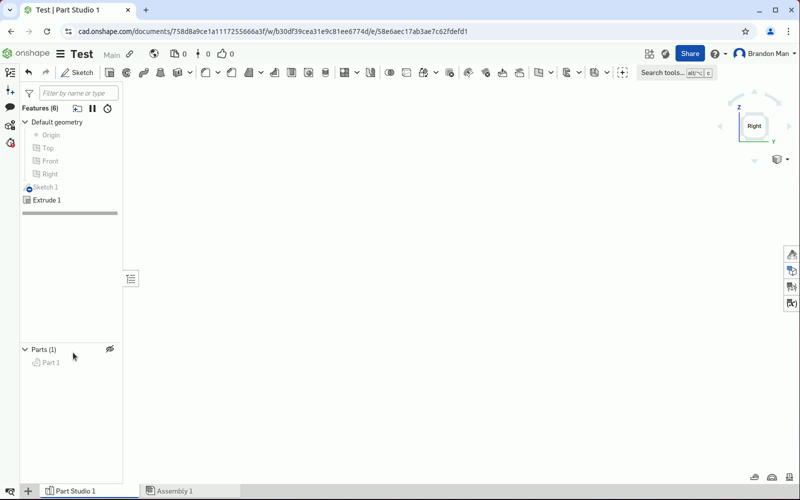
key(shift+y)
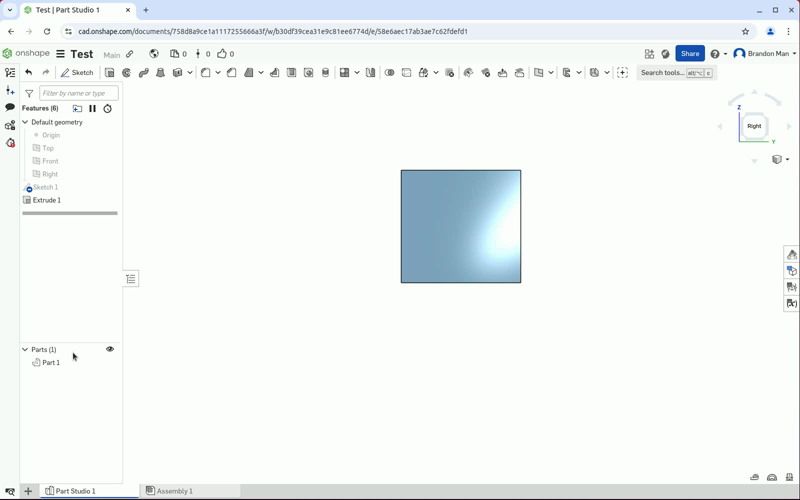
mouse_move(541, 75)
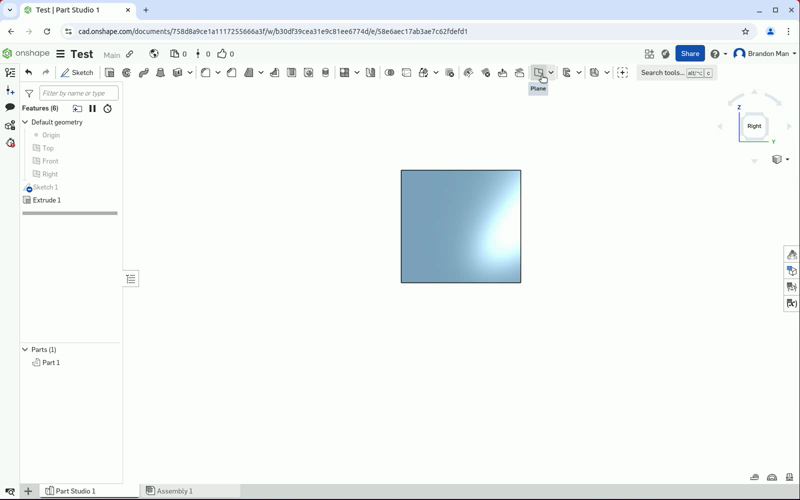
click(541, 75)
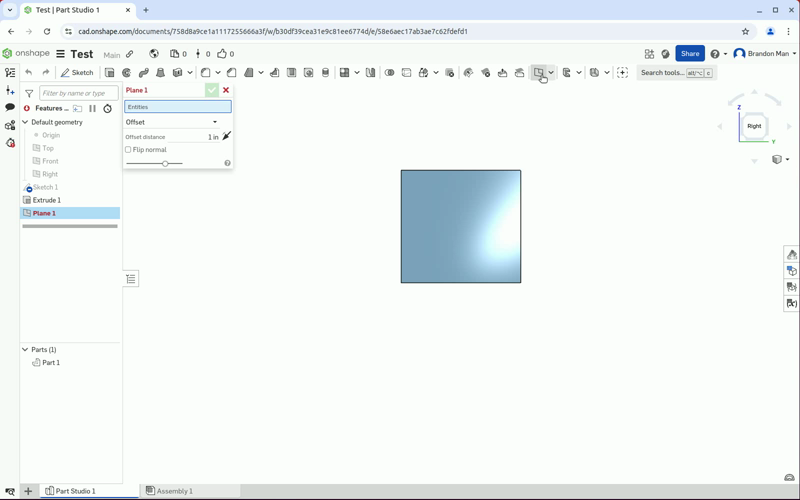
mouse_move(73, 176)
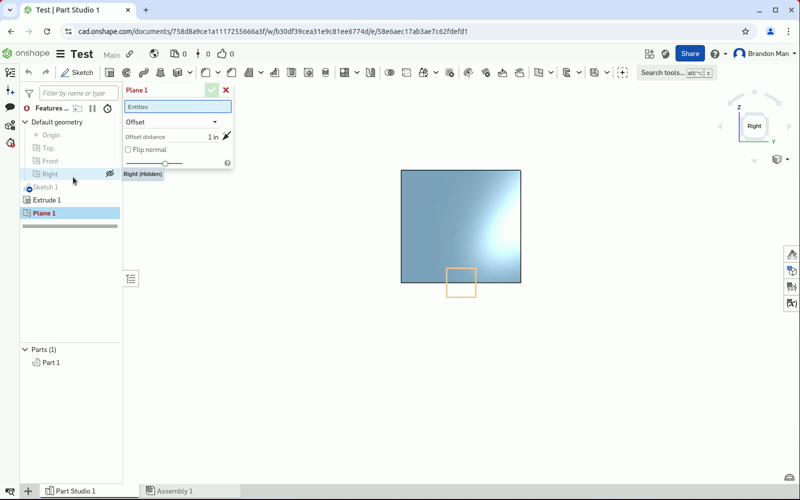
click(73, 176)
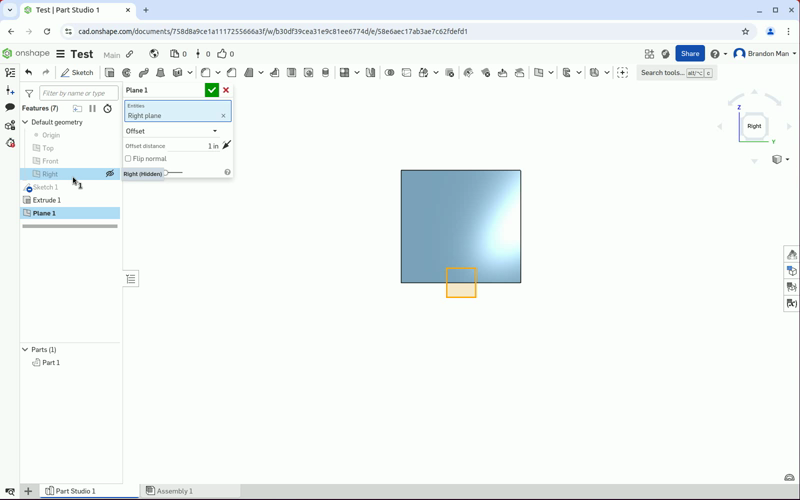
key(tab, 2)
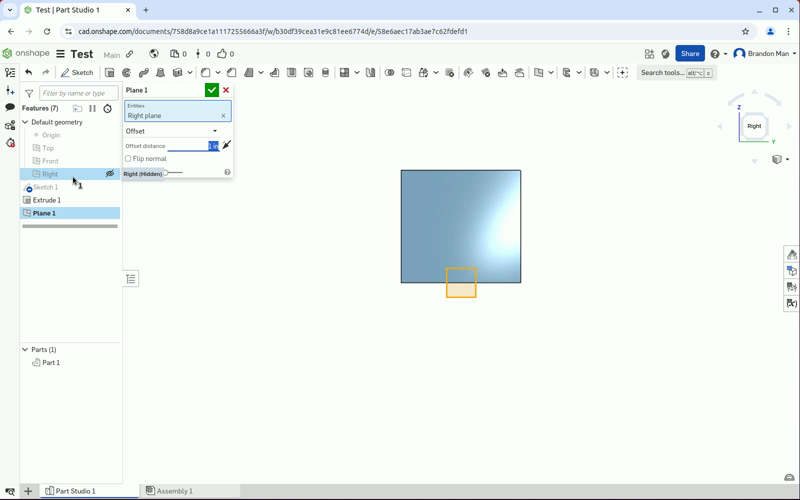
text(10.845)
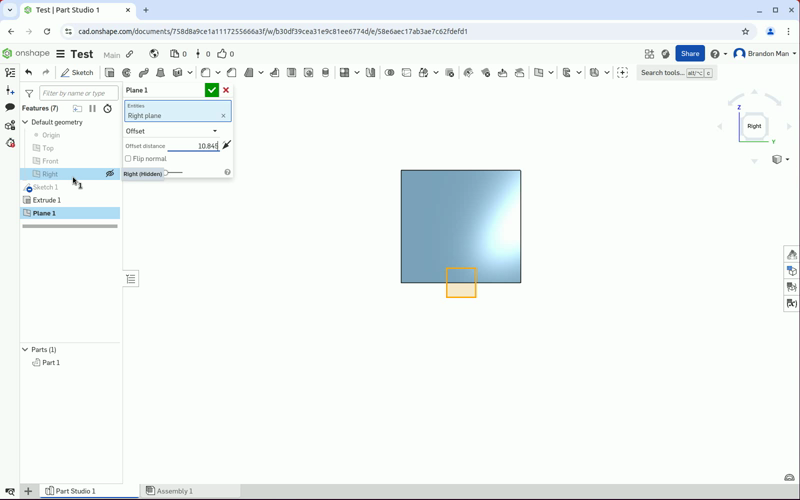
key(enter, 2)
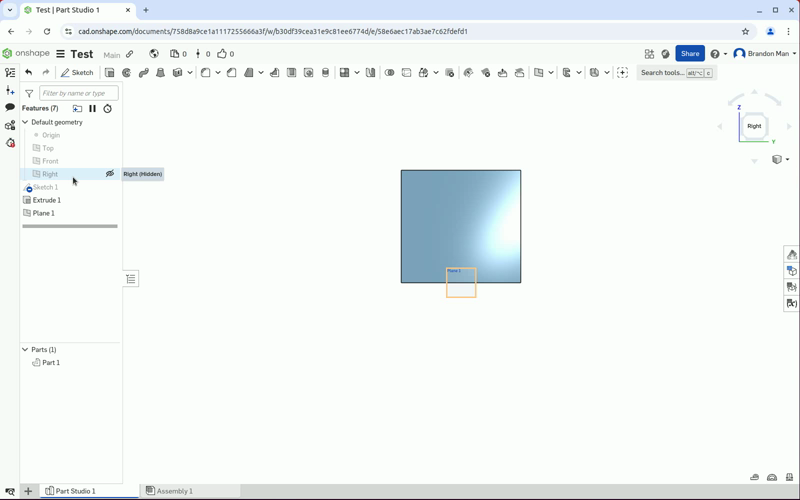
key(shift+s)
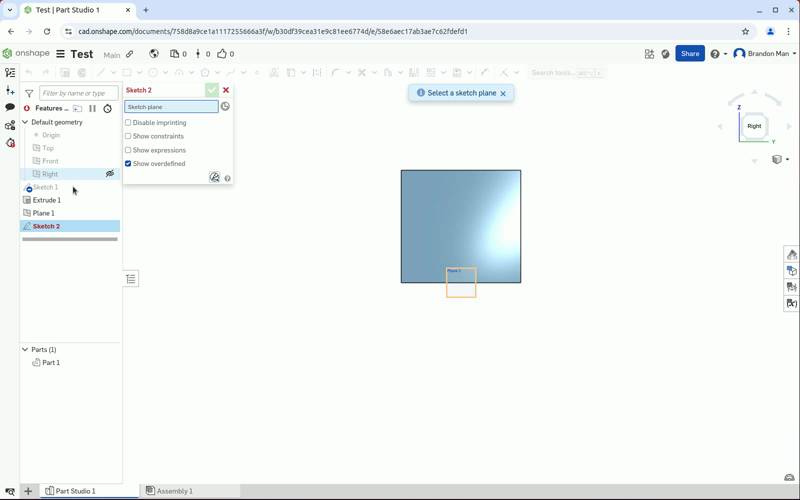
mouse_move(73, 215)
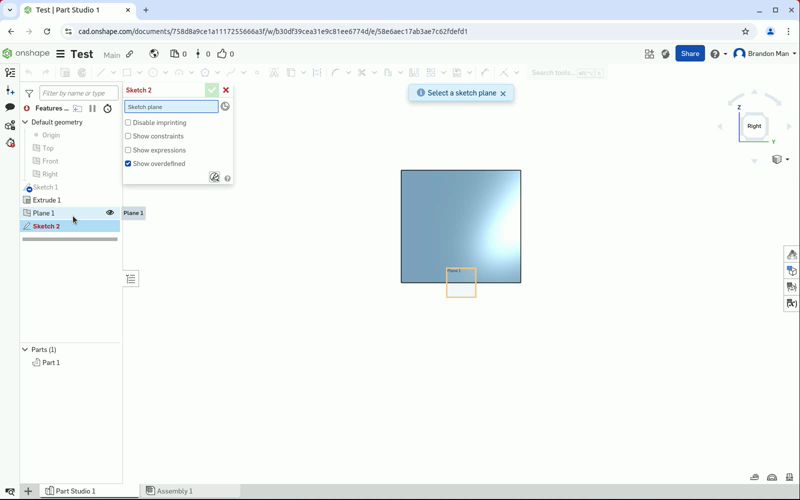
click(73, 215)
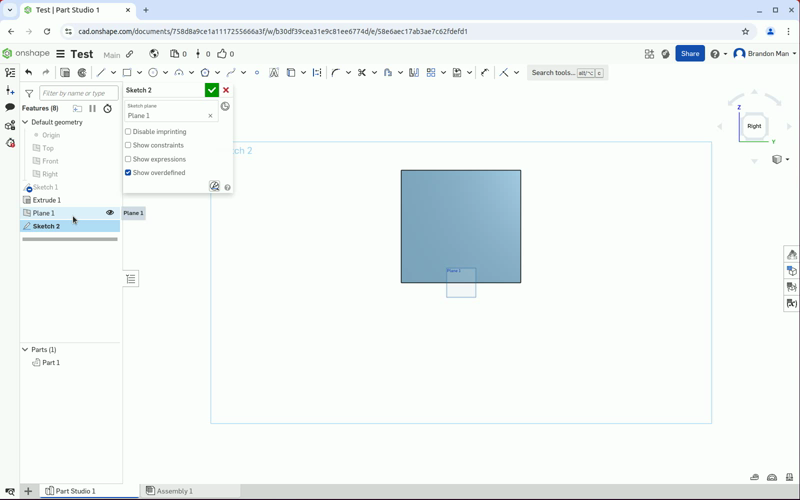
mouse_move(73, 352)
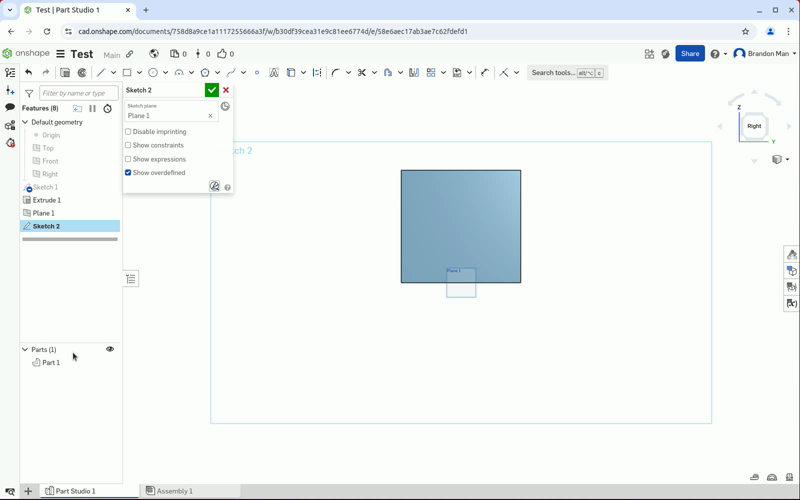
key(y)
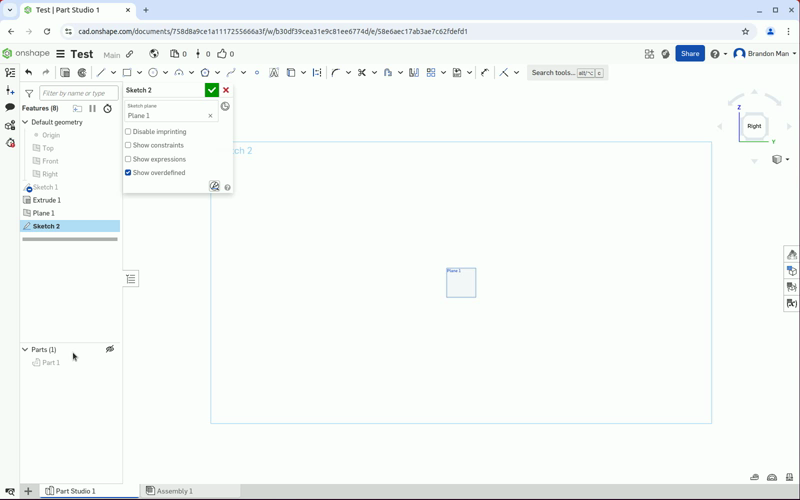
key(l)
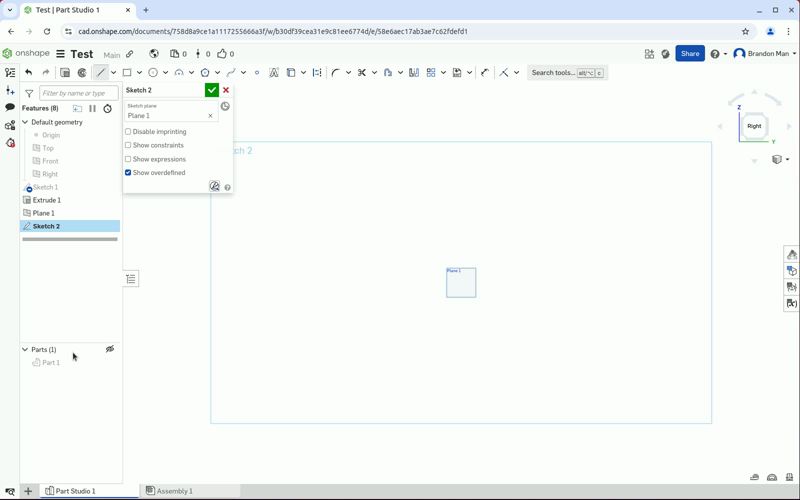
key_down(shift)
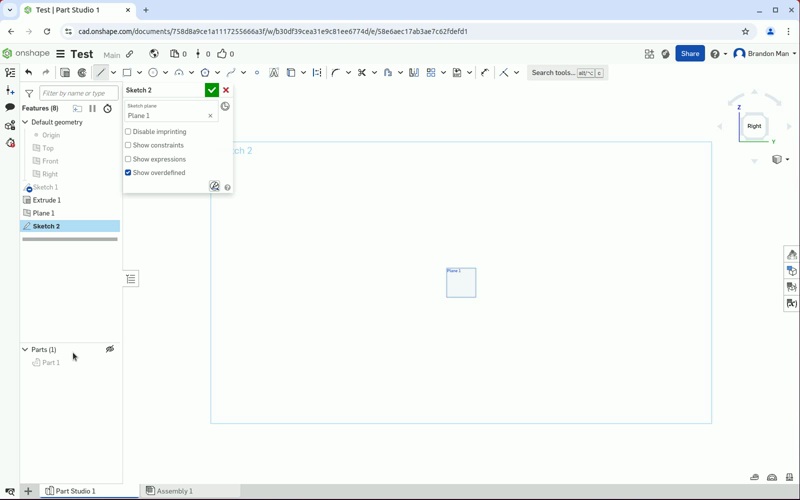
mouse_move(411, 213)
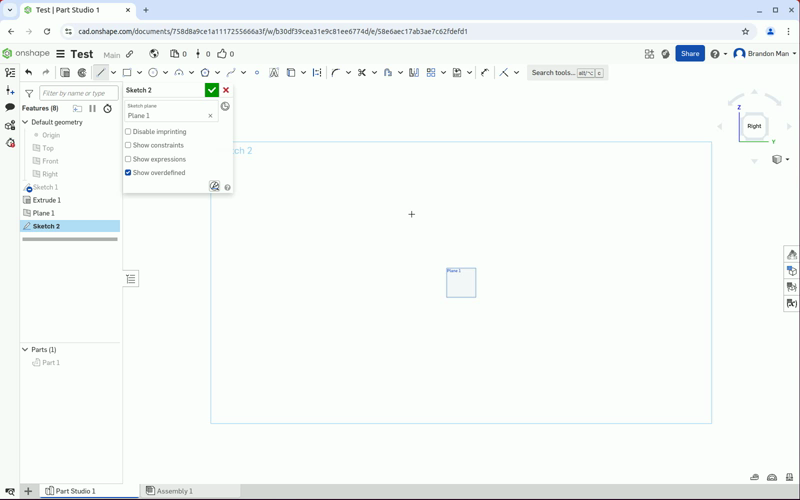
click(411, 213)
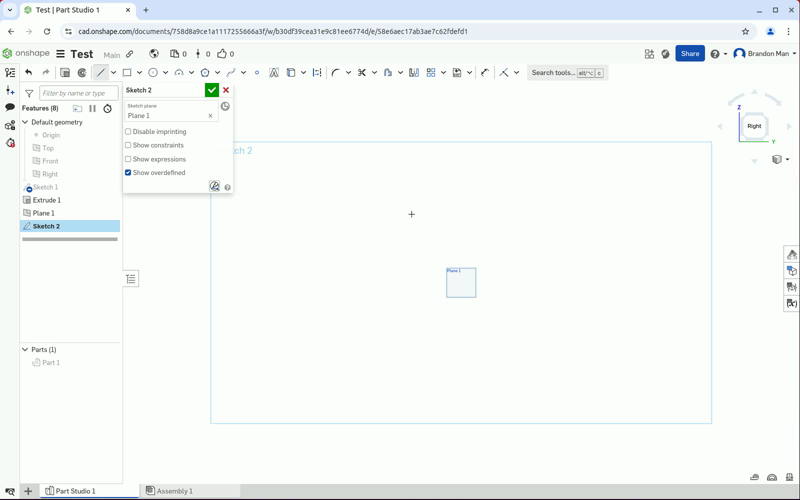
key_up(shift)
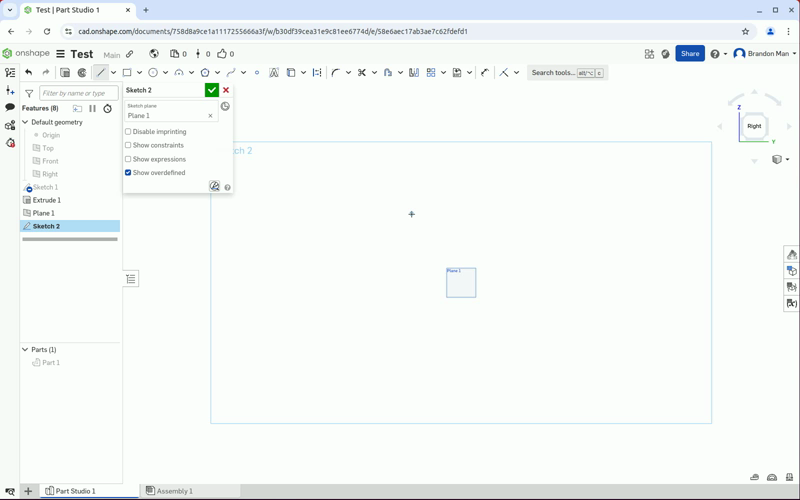
key_down(shift)
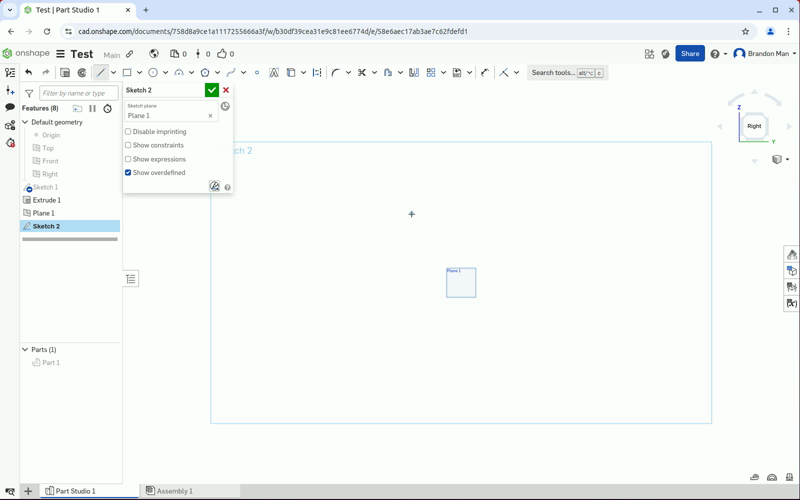
mouse_move(511, 213)
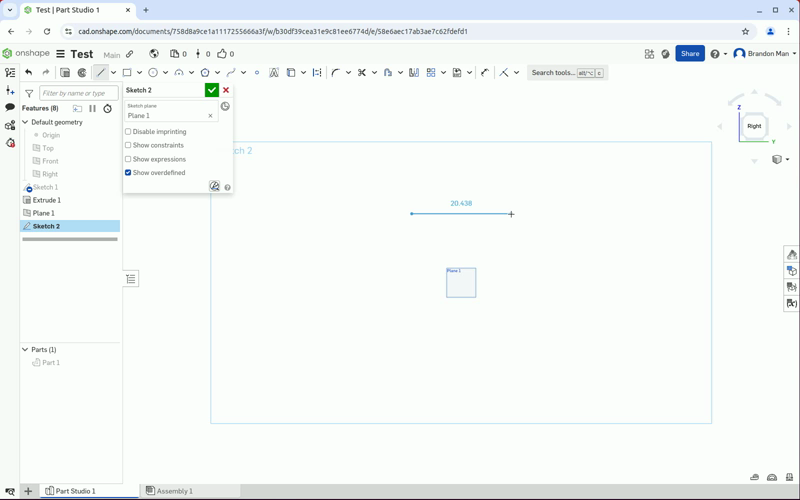
click(511, 213)
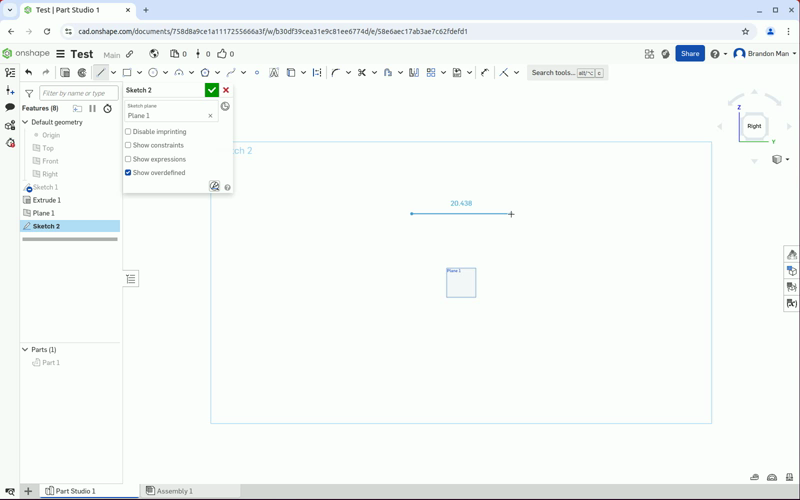
key_up(shift)
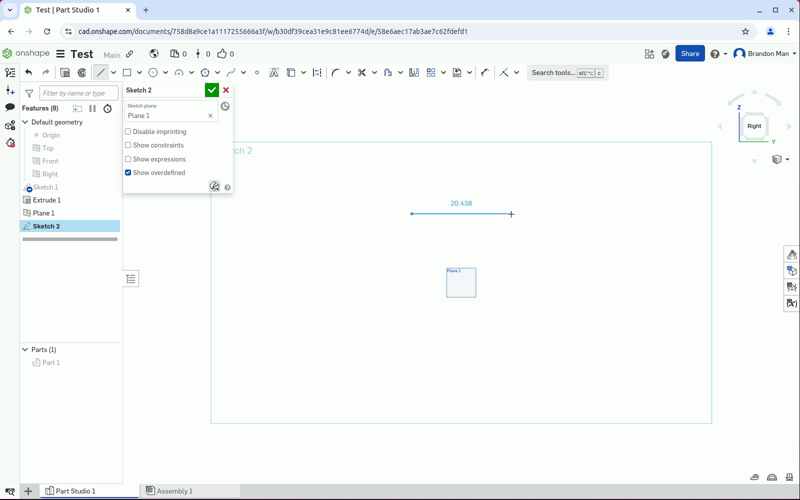
key_down(shift)
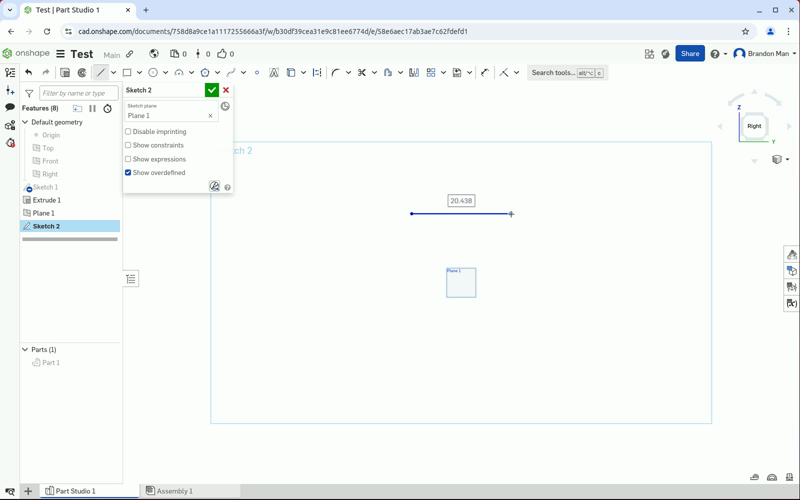
mouse_move(541, 213)
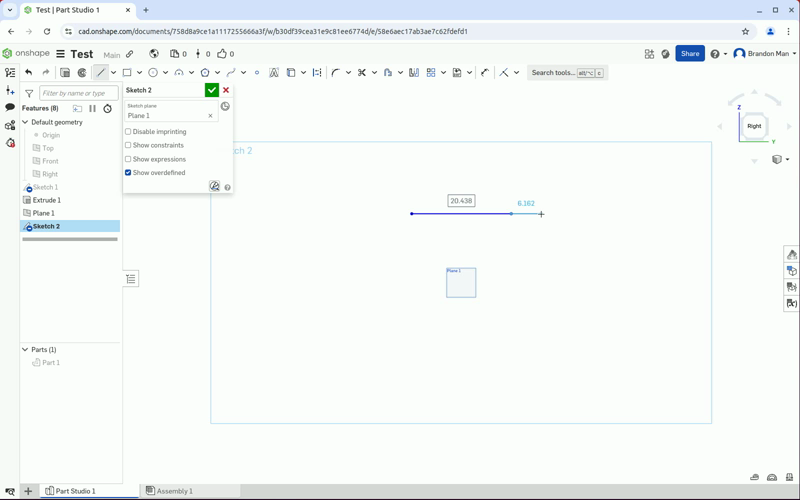
mouse_move(511, 184)
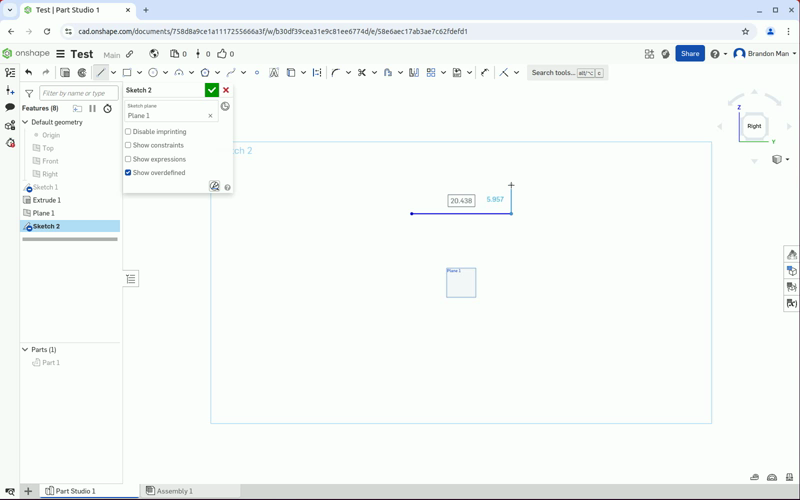
click(511, 184)
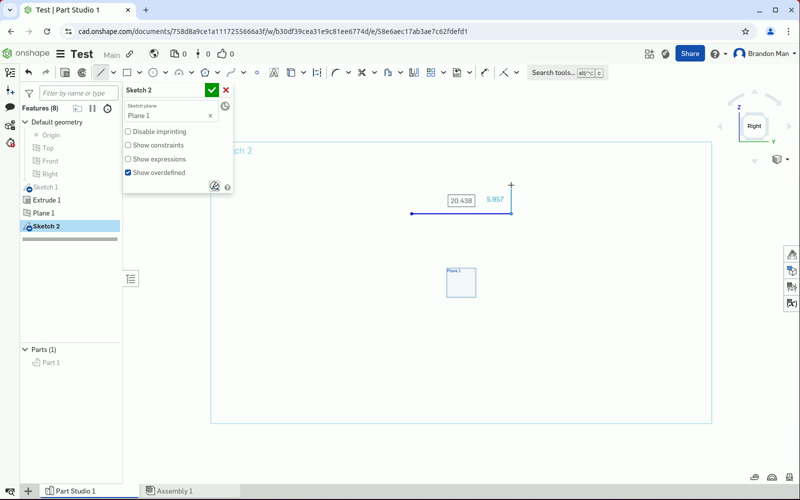
key_up(shift)
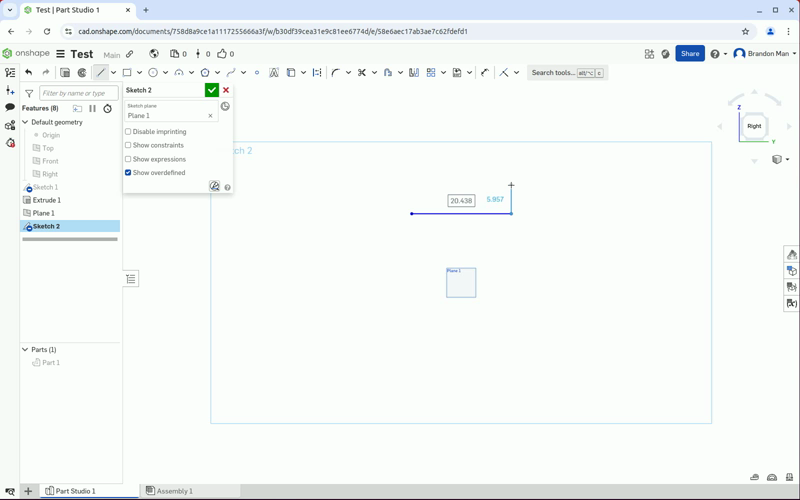
key(esc)
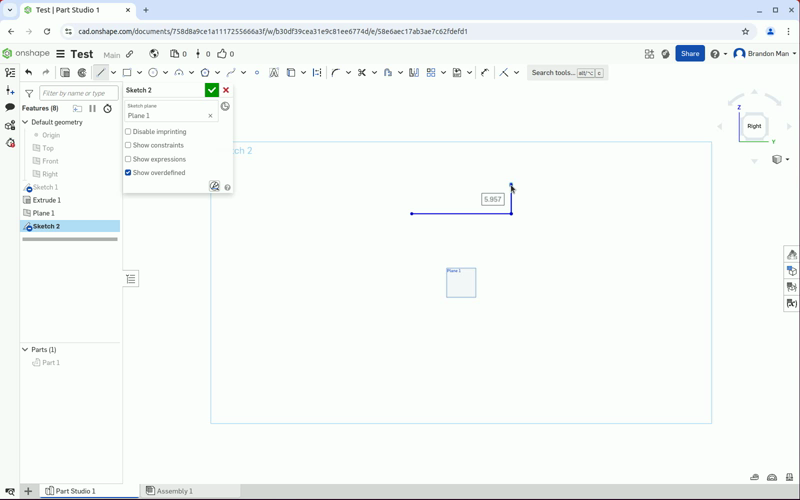
key(a)
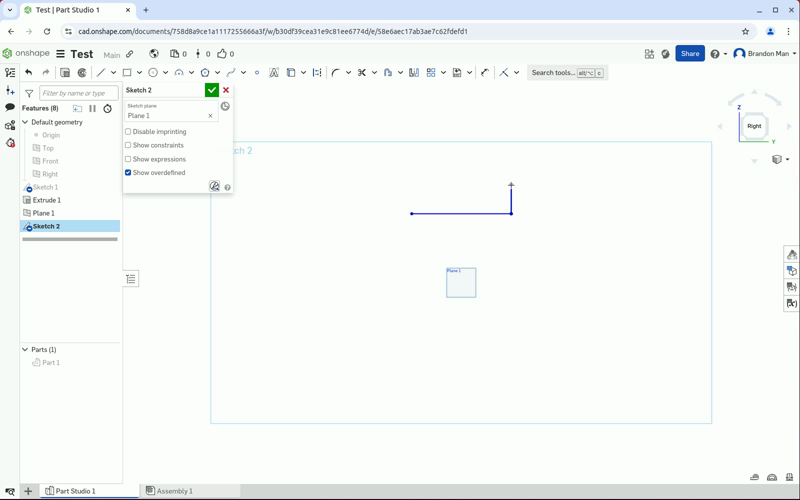
mouse_move(511, 184)
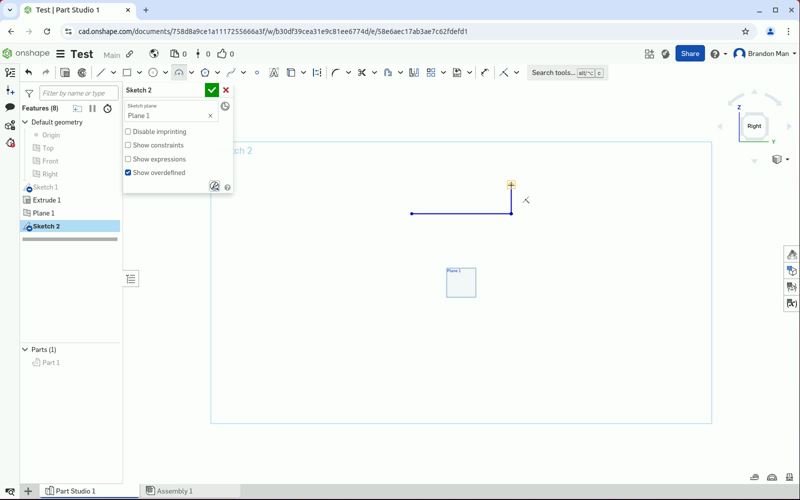
click(511, 184)
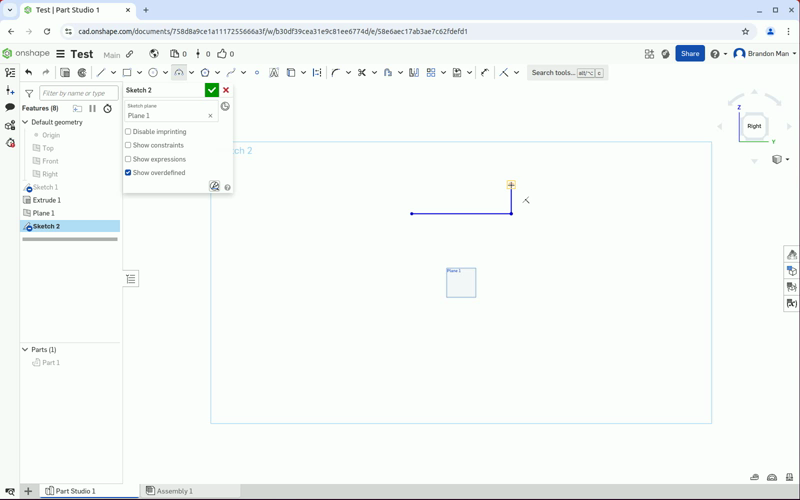
key_down(shift)
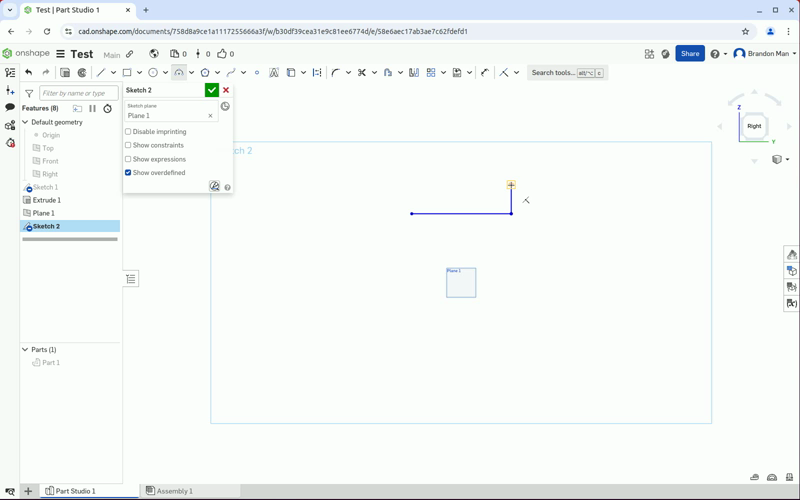
mouse_move(411, 184)
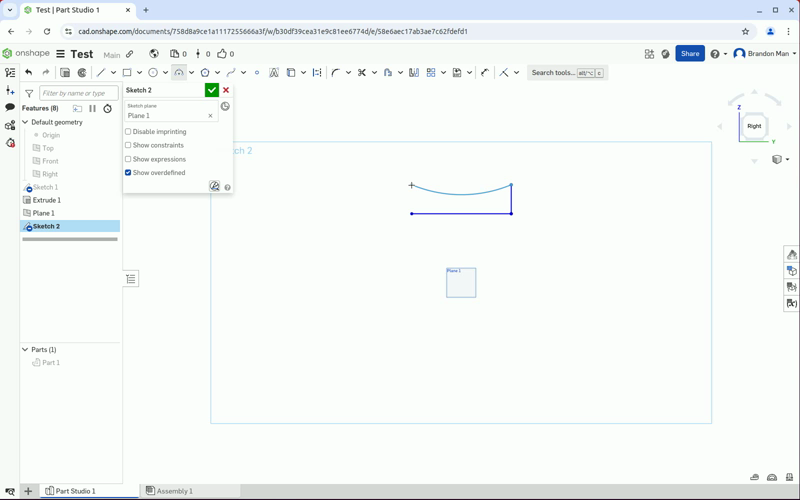
click(411, 184)
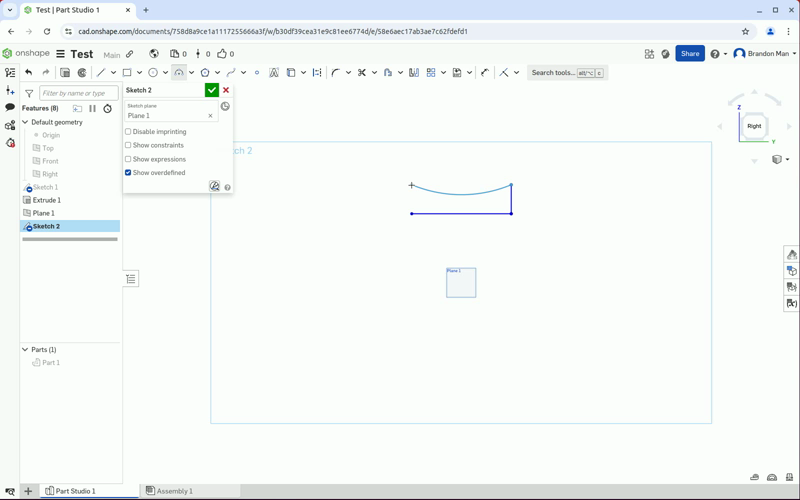
mouse_move(461, 174)
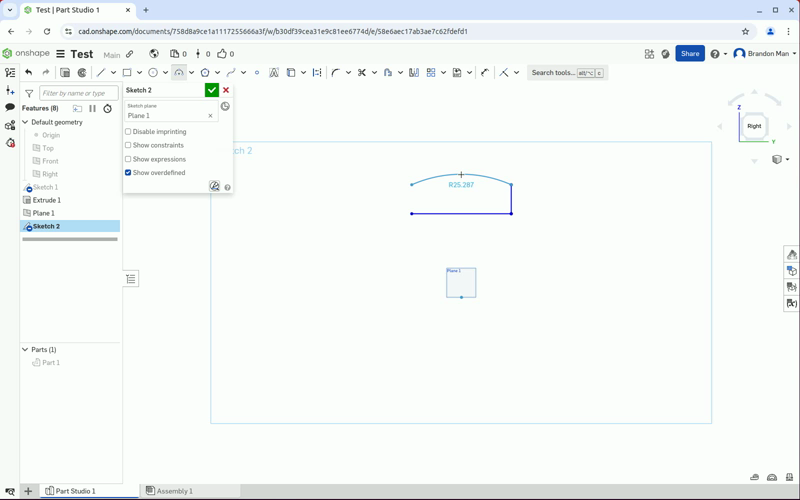
click(461, 174)
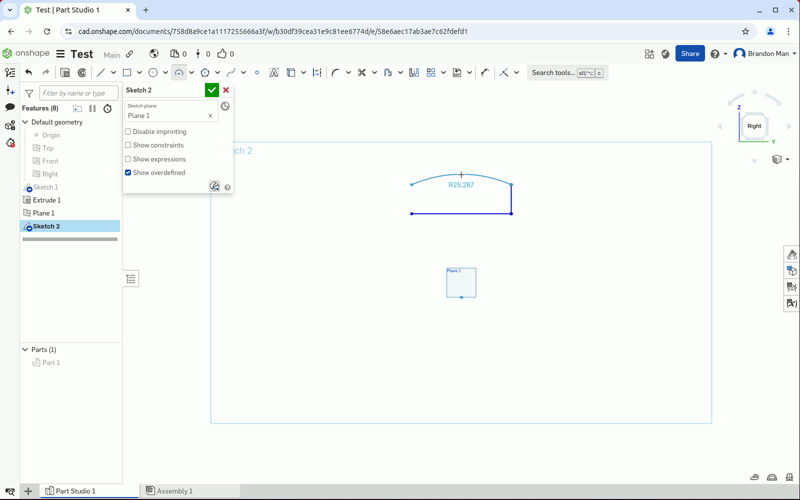
key_up(shift)
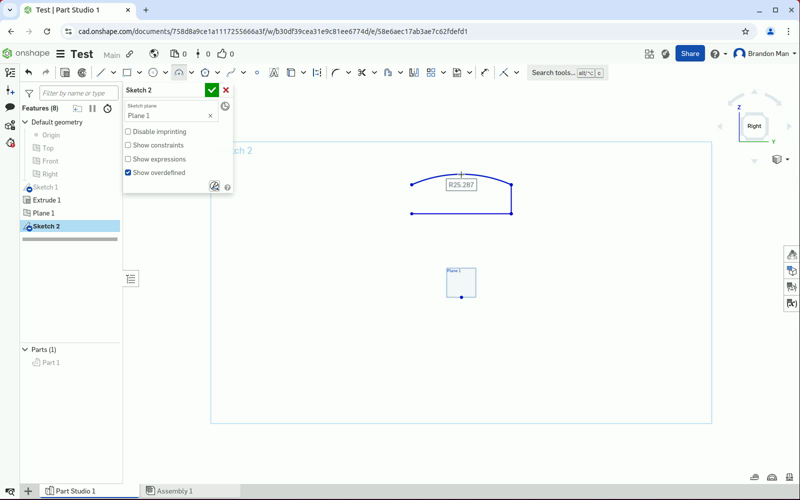
key(esc)
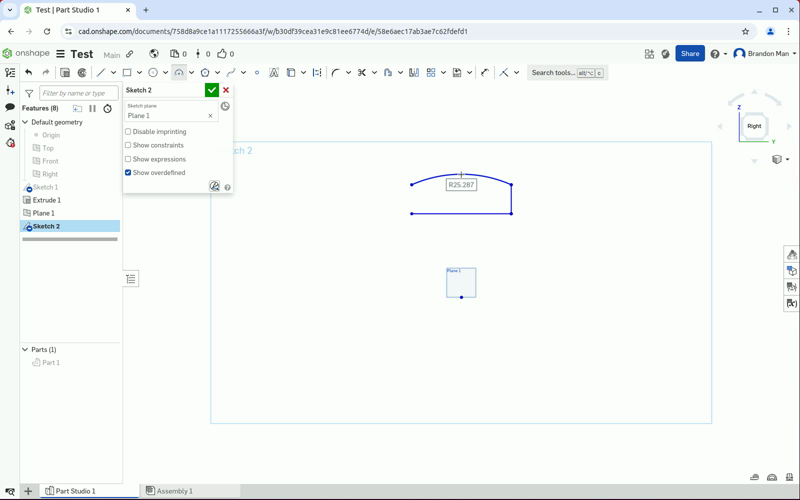
key(l)
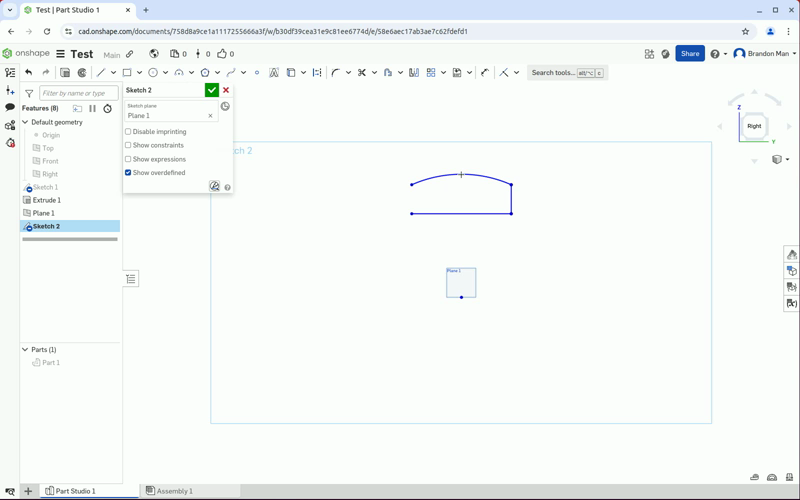
mouse_move(411, 184)
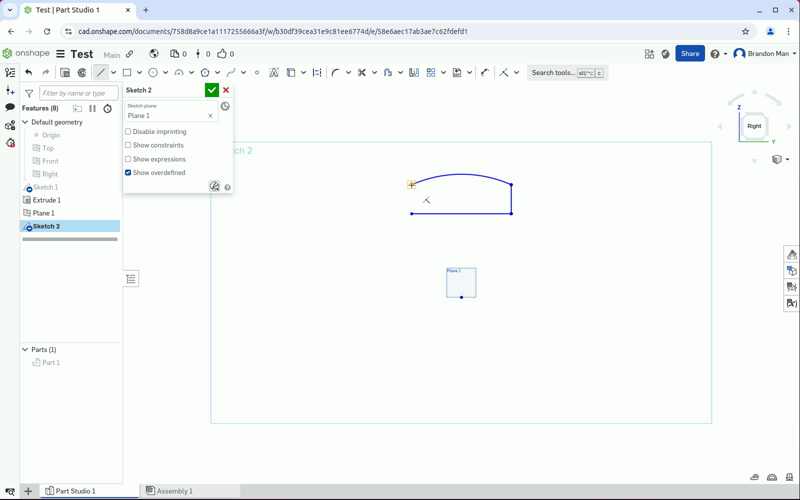
click(411, 184)
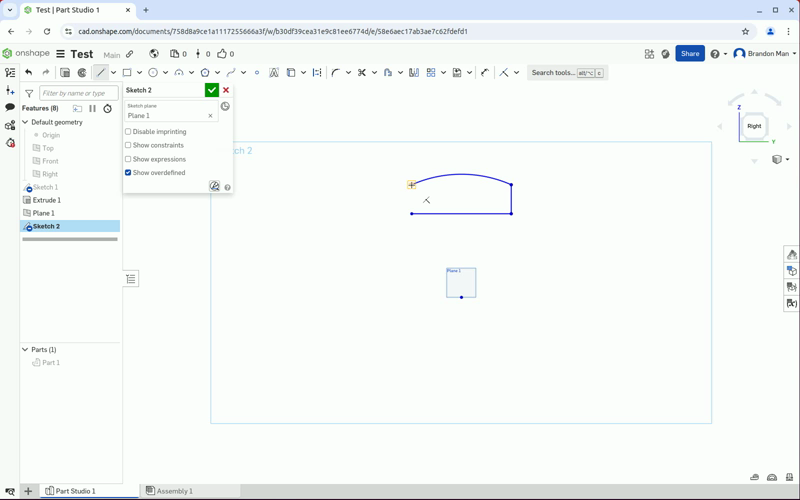
mouse_move(441, 184)
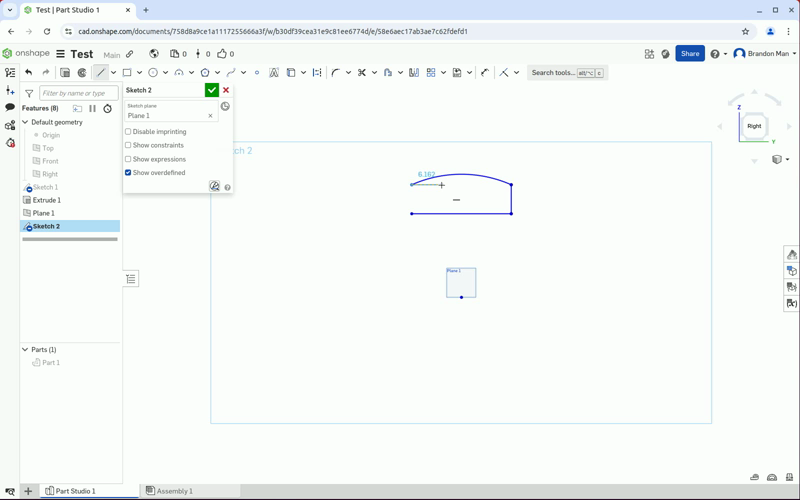
key_down(shift)
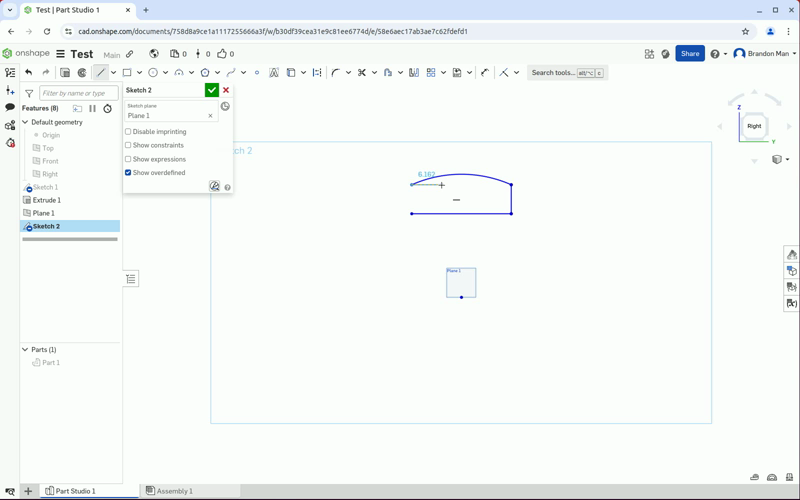
mouse_move(411, 213)
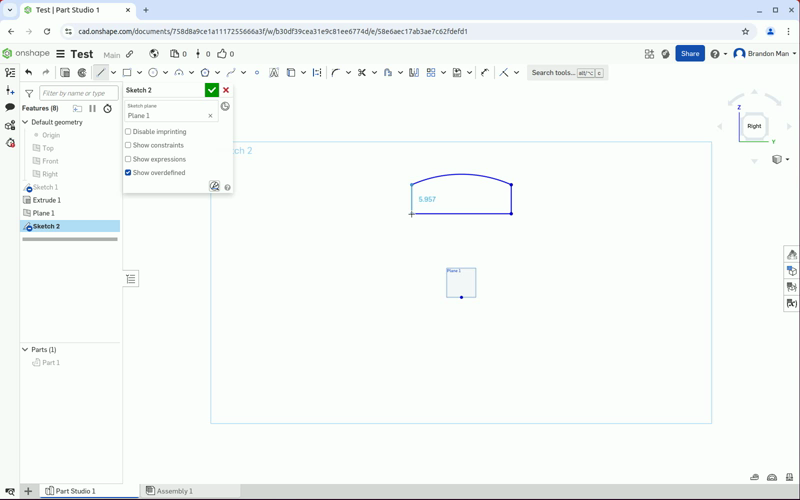
key_up(shift)
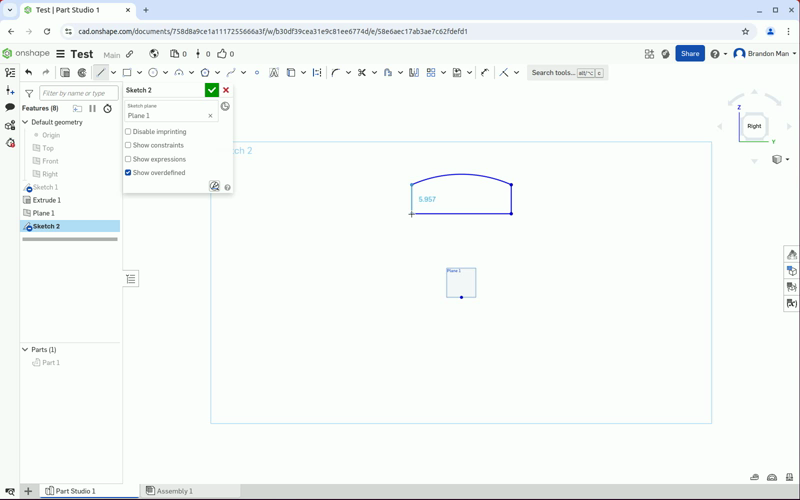
click(411, 213)
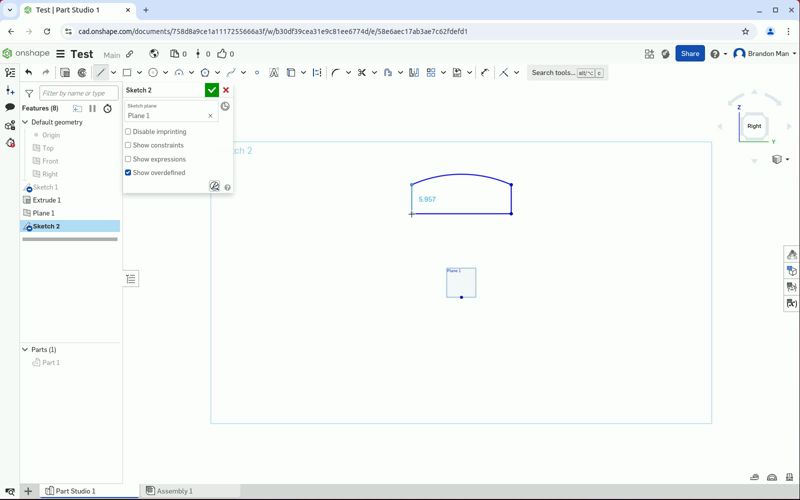
key(esc)
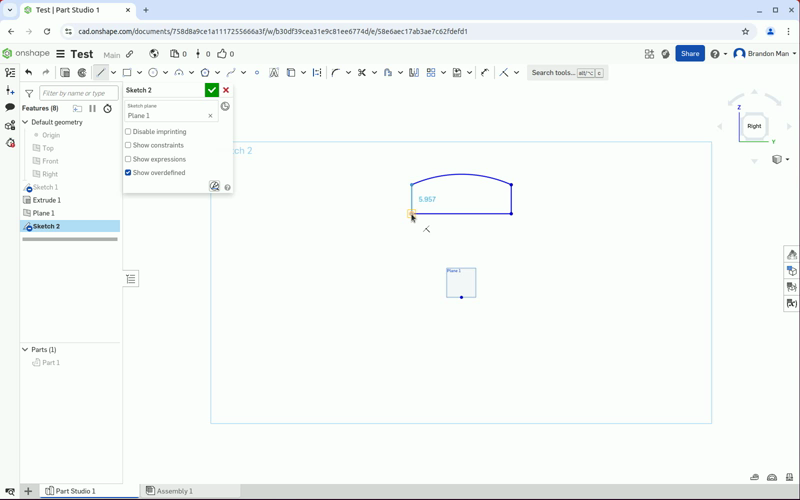
mouse_move(465, 179)
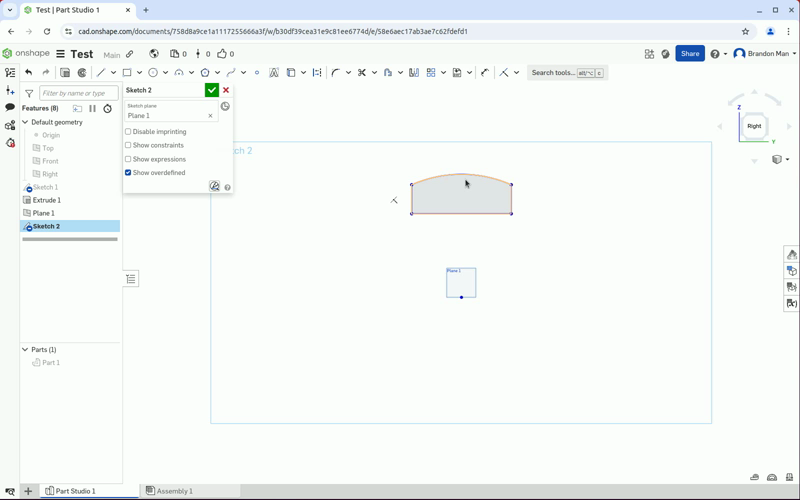
click(465, 179)
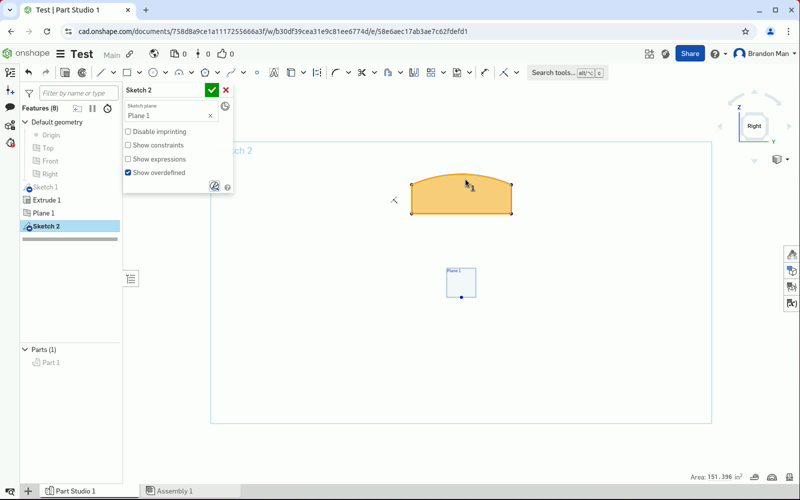
mouse_move(73, 352)
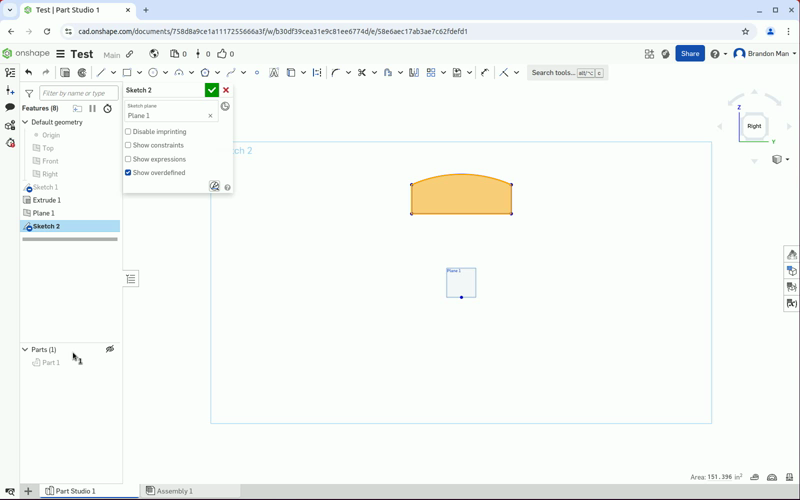
key(shift+y)
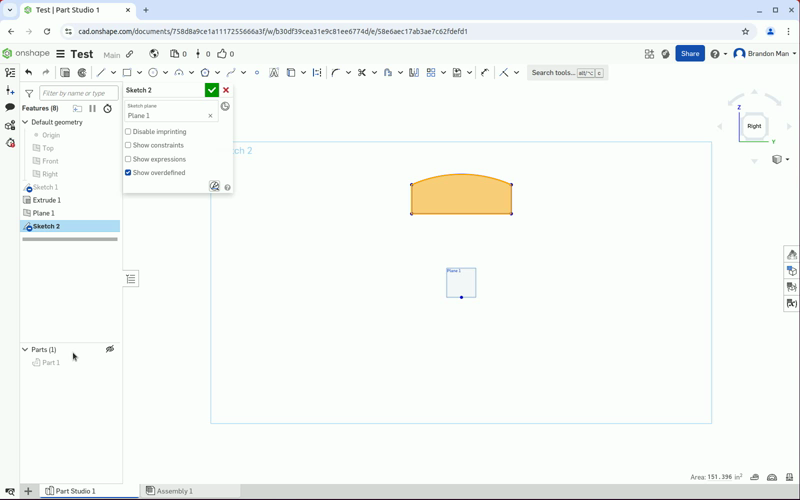
key(shift+e)
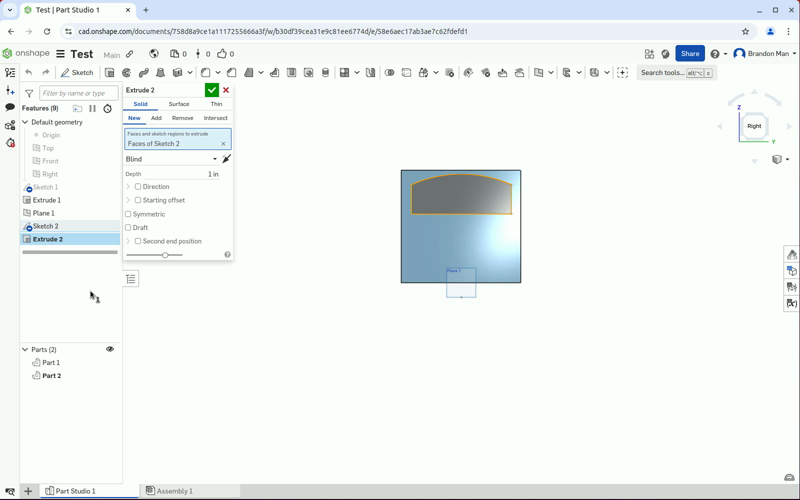
mouse_move(143, 106)
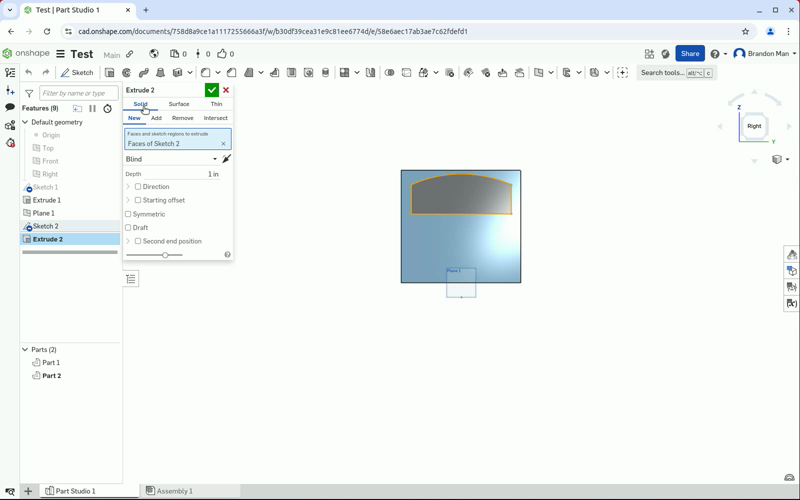
click(143, 106)
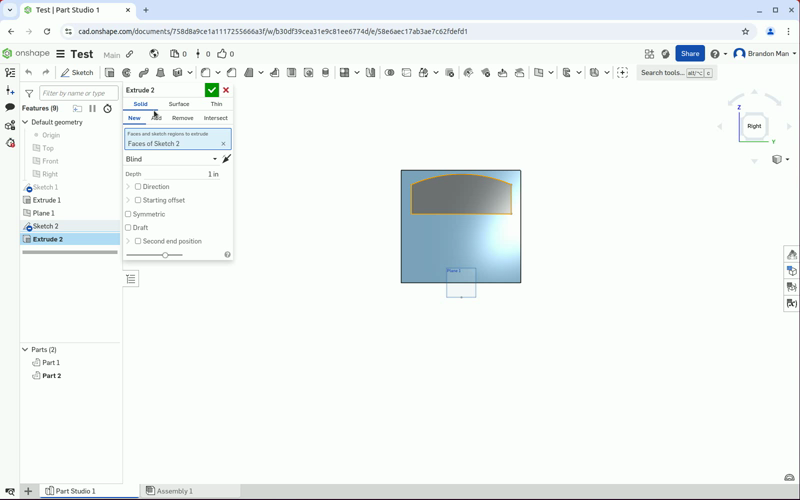
mouse_move(186, 120)
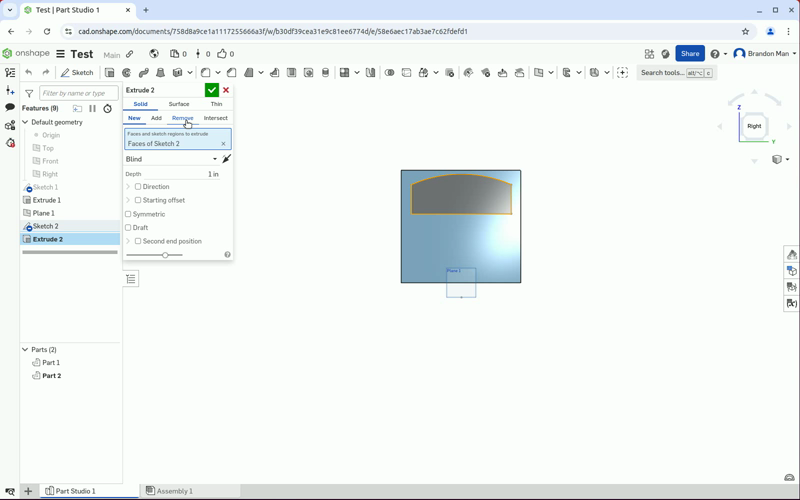
click(186, 120)
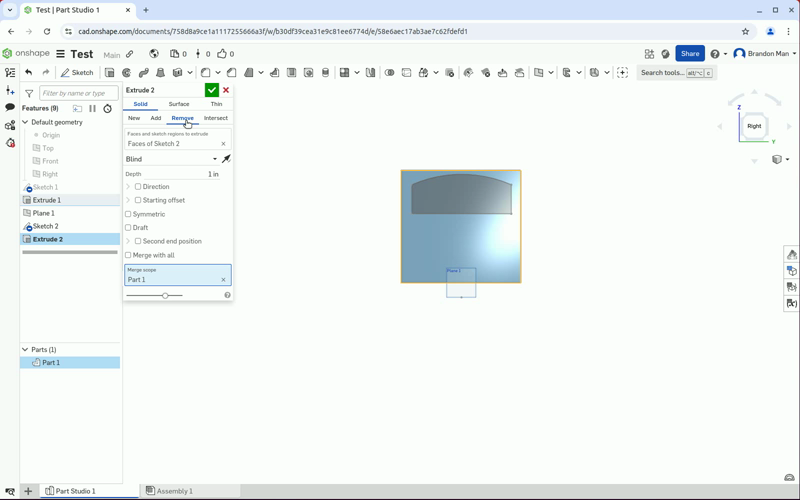
key(tab, 4)
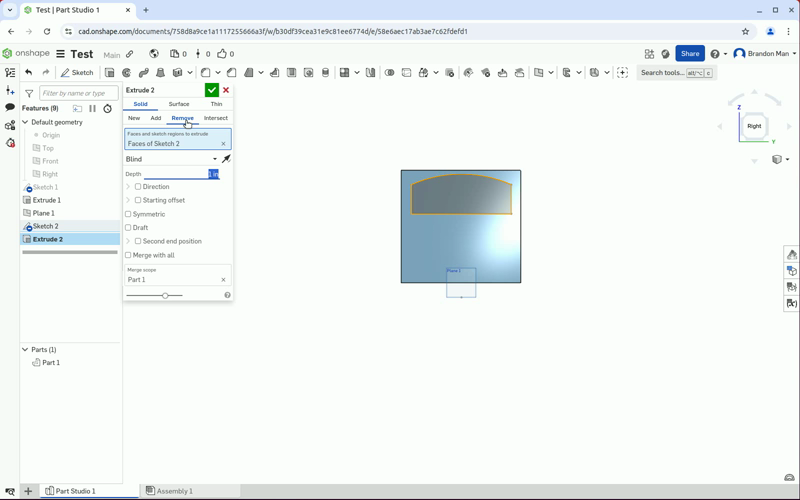
text(19.738)
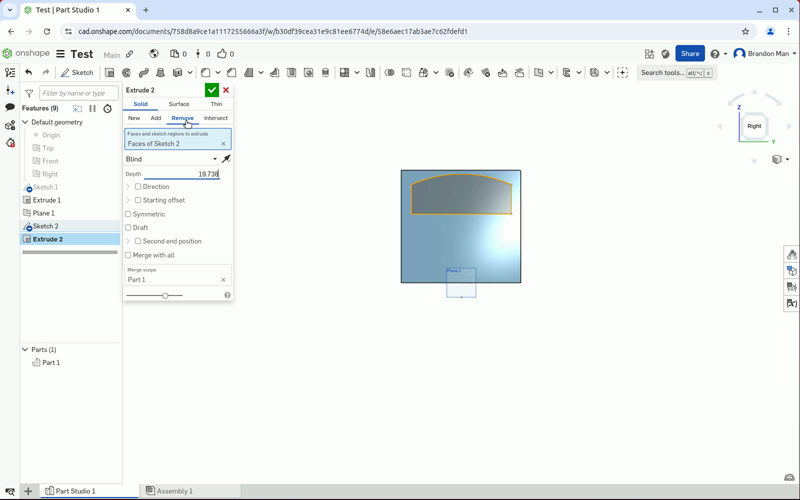
key(tab, 6)
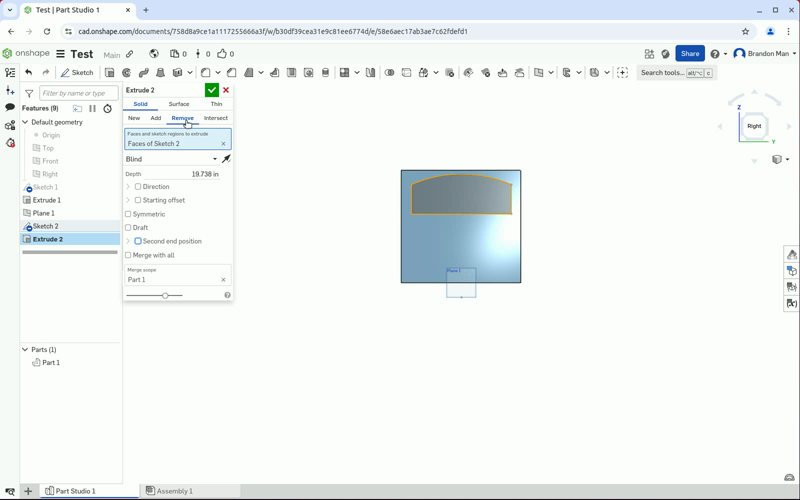
key(space)
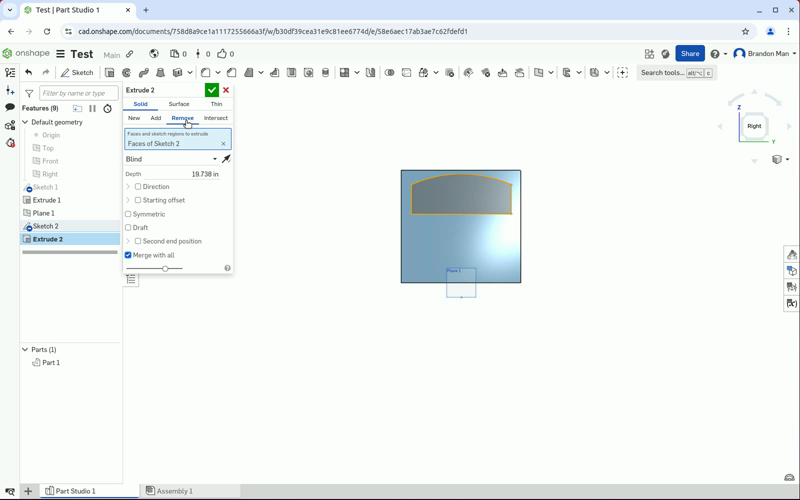
key(enter)
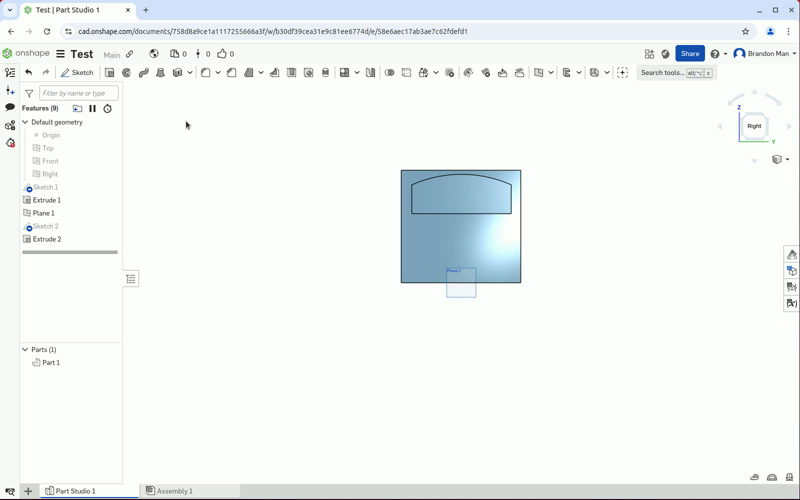
key(shift+h)
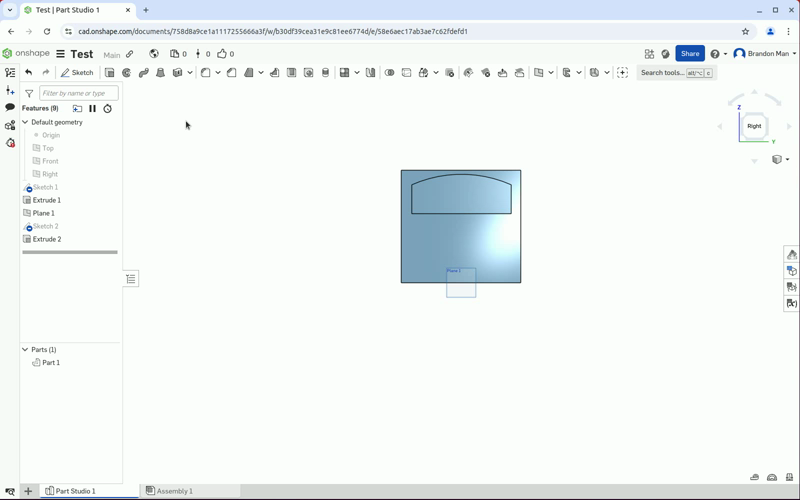
key(shift+h)
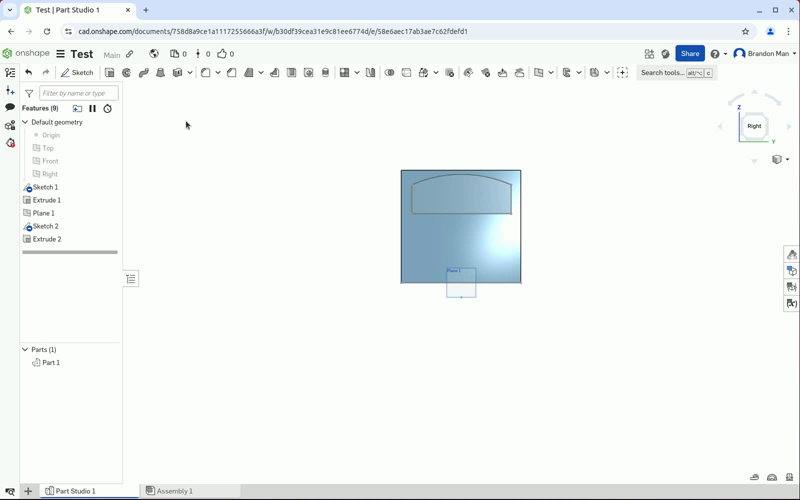
key(shift+7)
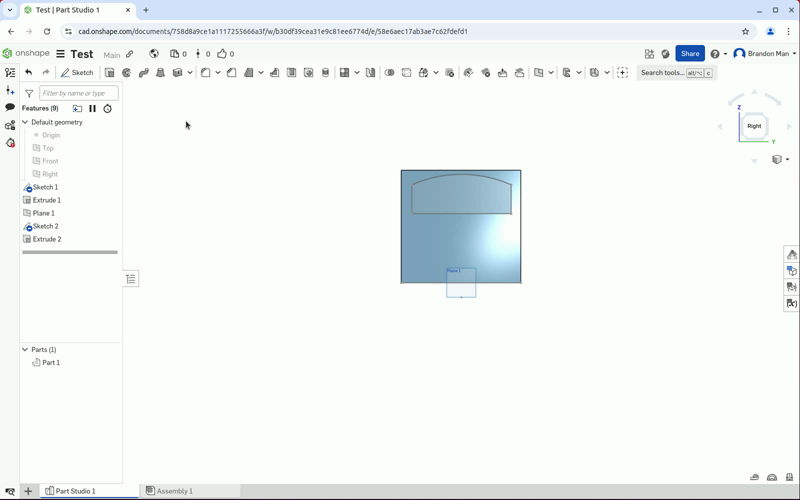
key(right, 2)
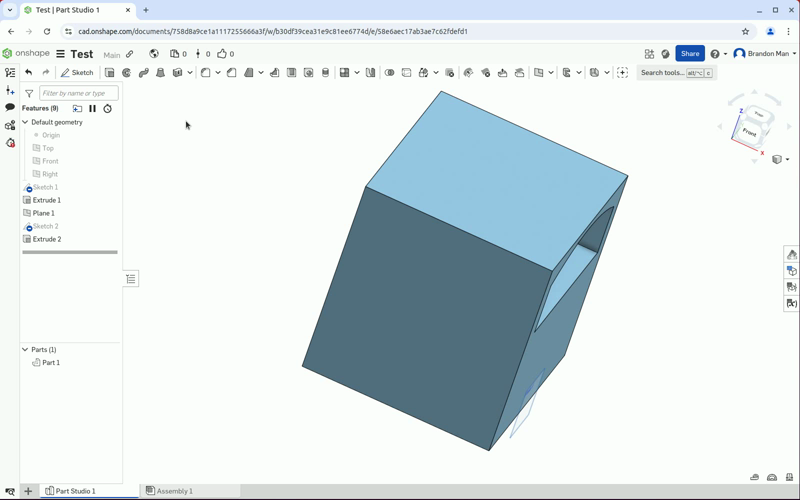
key(down, 2)
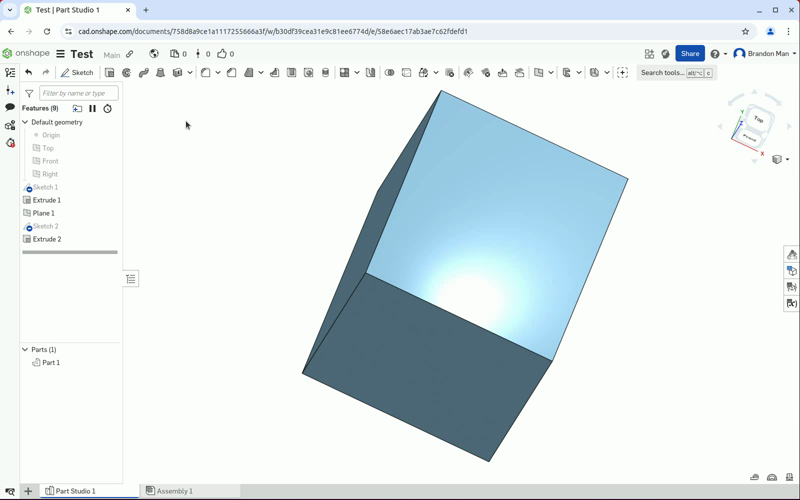
key(up, 2)
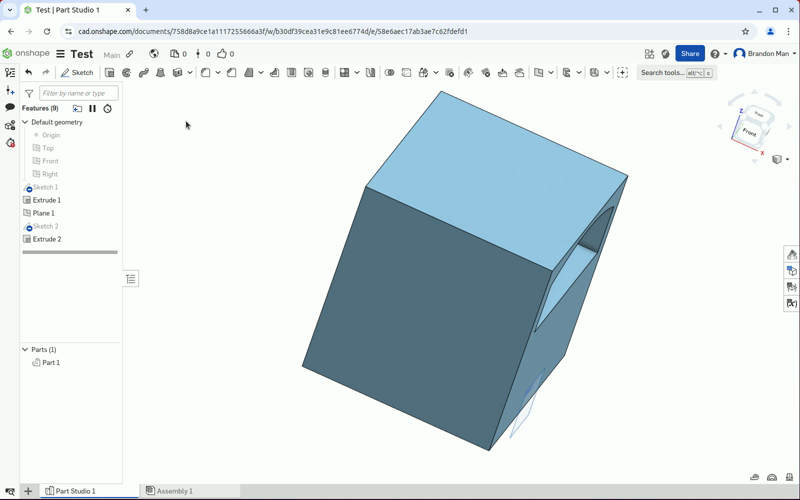
key(left, 2)
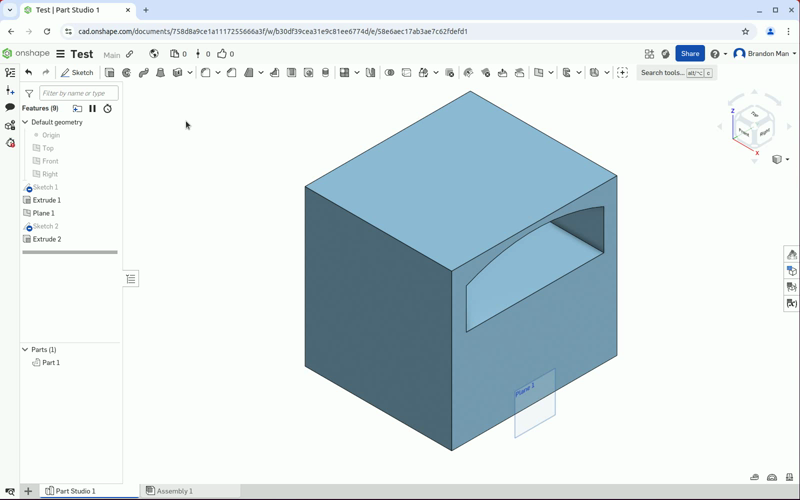
mouse_move(73, 189)
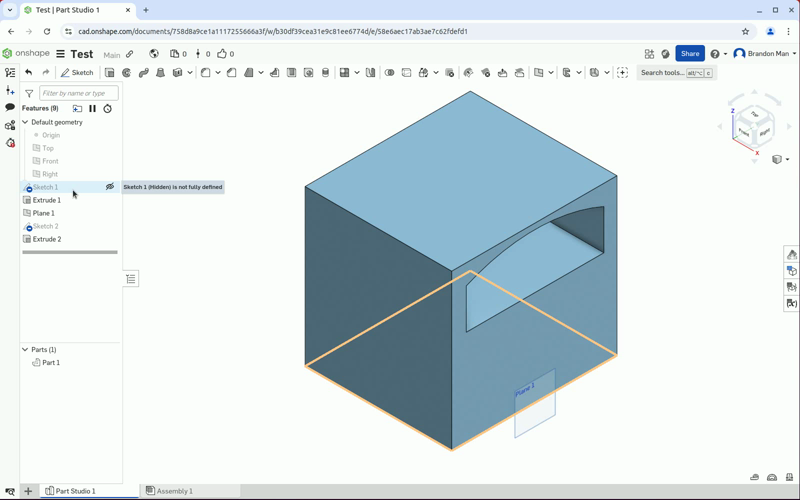
click(73, 189)